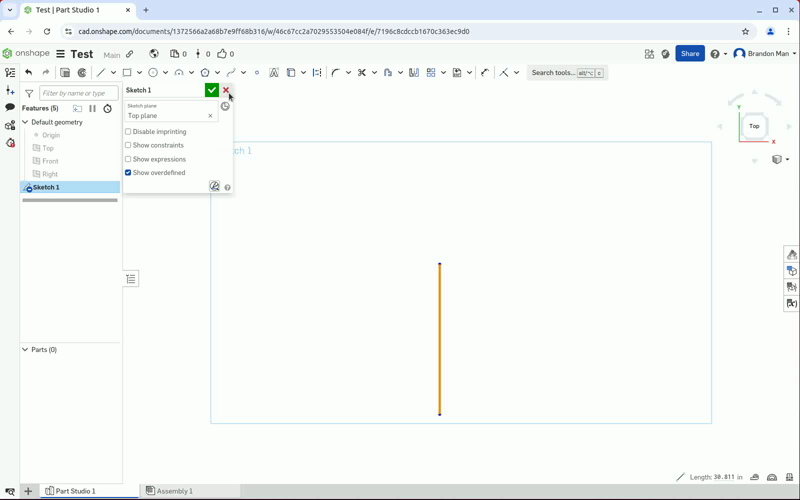
key(shift+h)
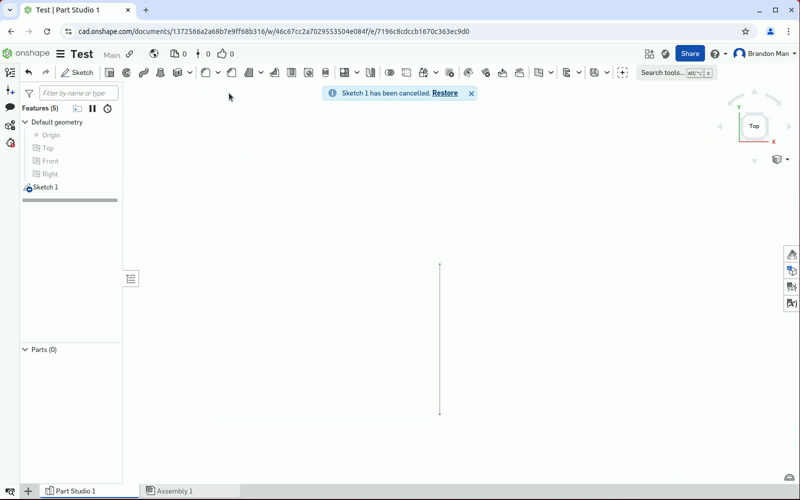
key(shift+s)
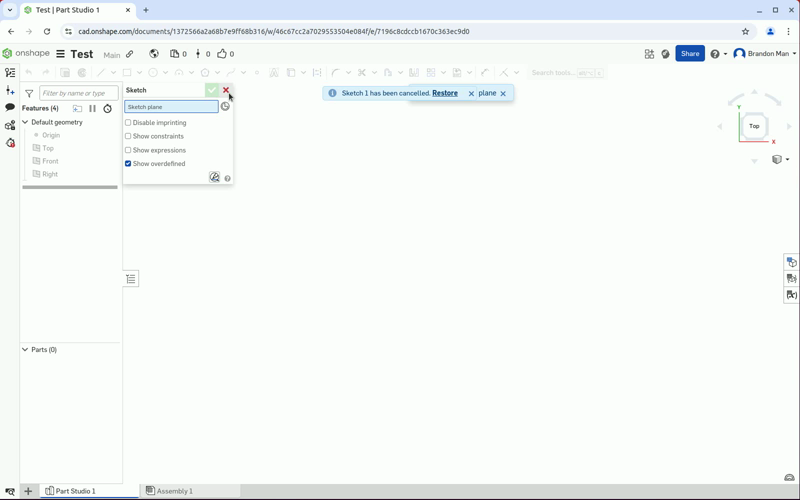
mouse_move(73, 150)
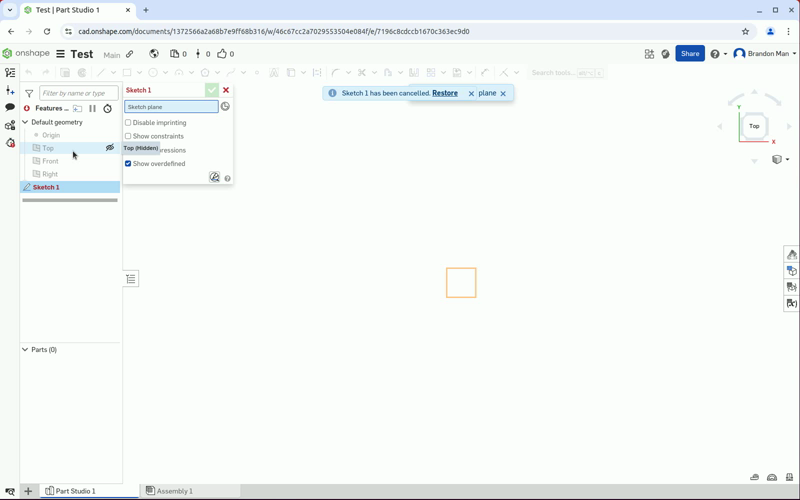
click(73, 150)
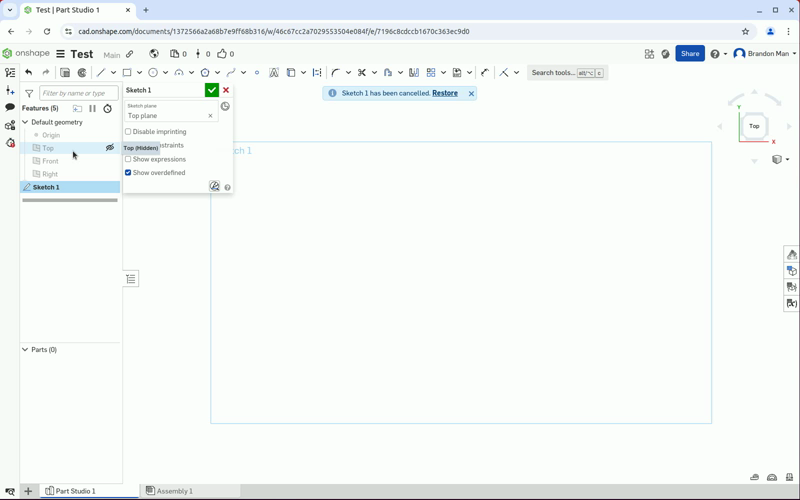
mouse_move(73, 352)
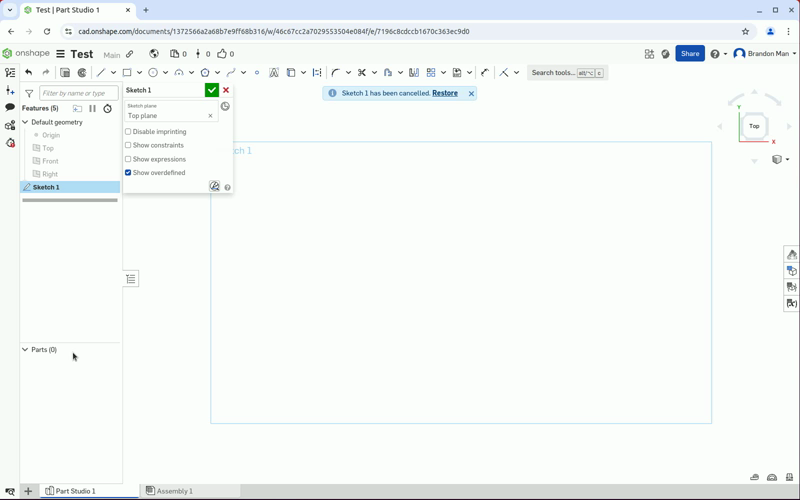
key(y)
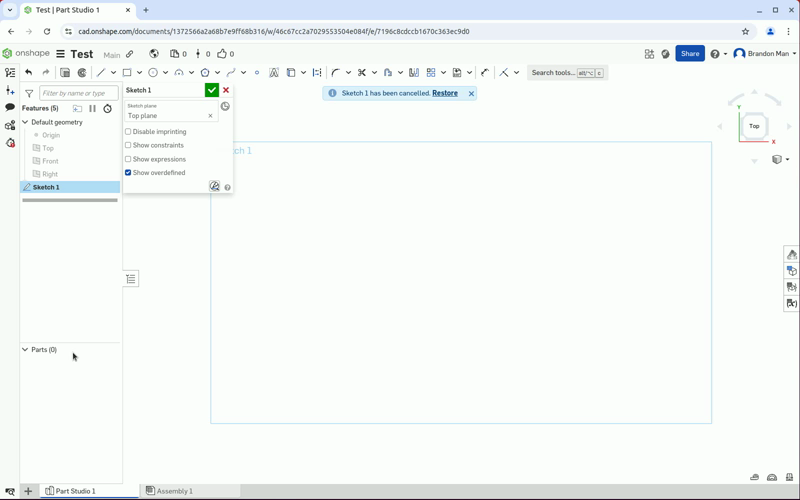
key(l)
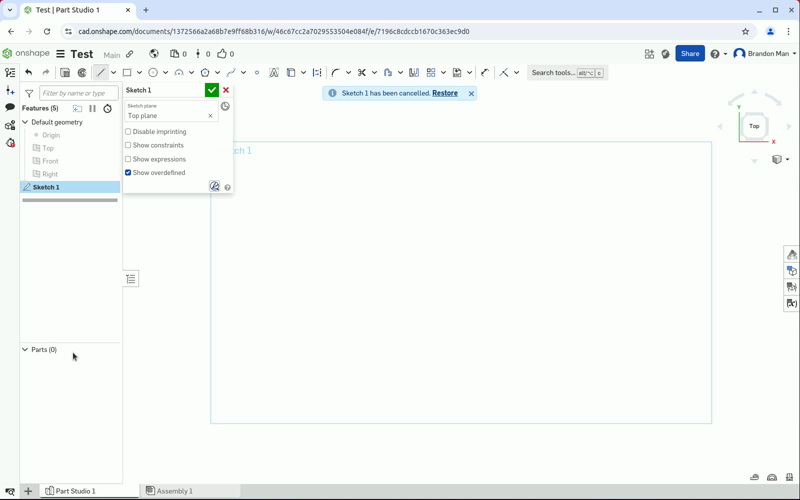
key_down(shift)
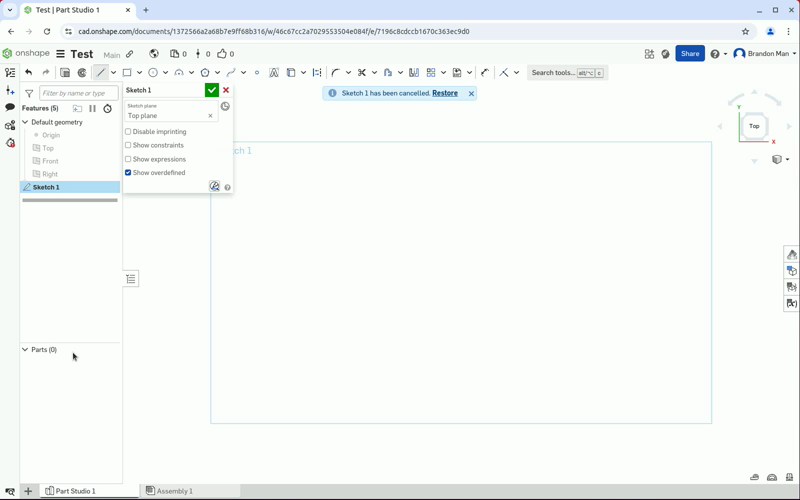
mouse_move(348, 339)
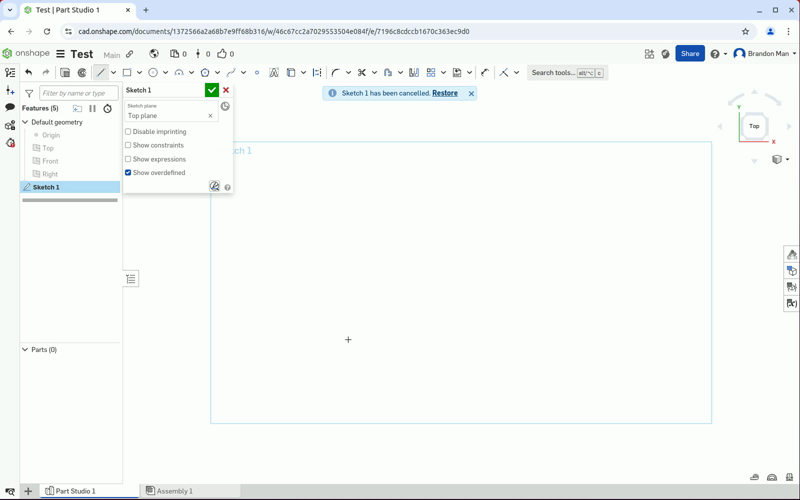
click(348, 339)
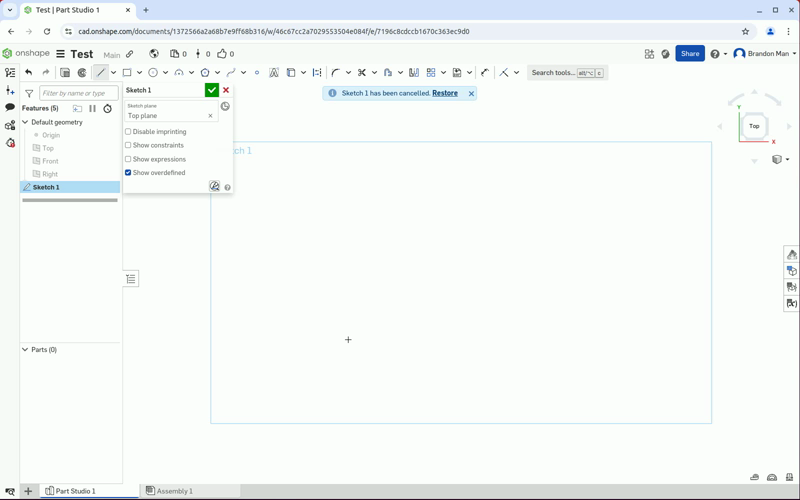
key_up(shift)
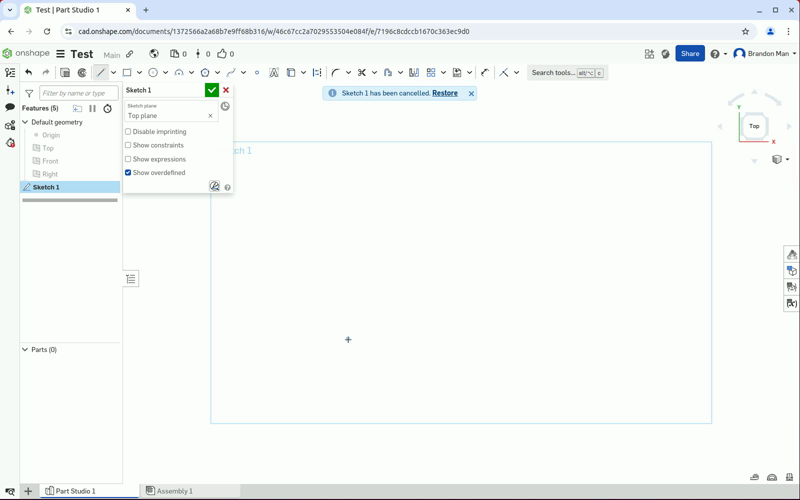
key_down(shift)
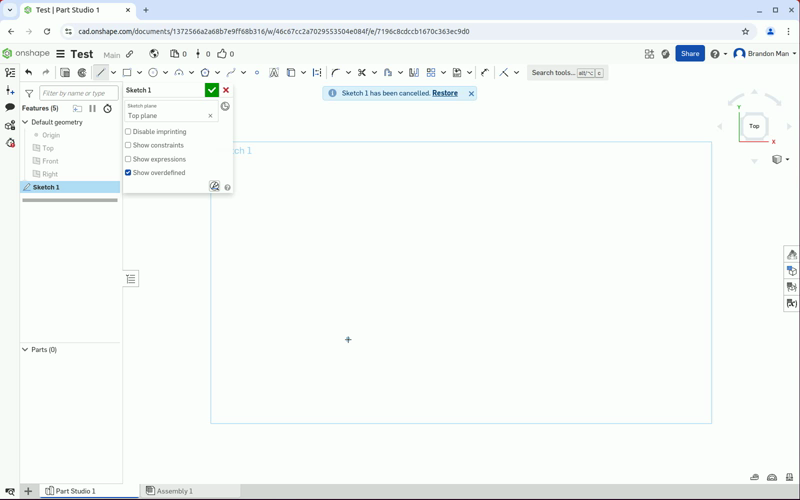
mouse_move(572, 339)
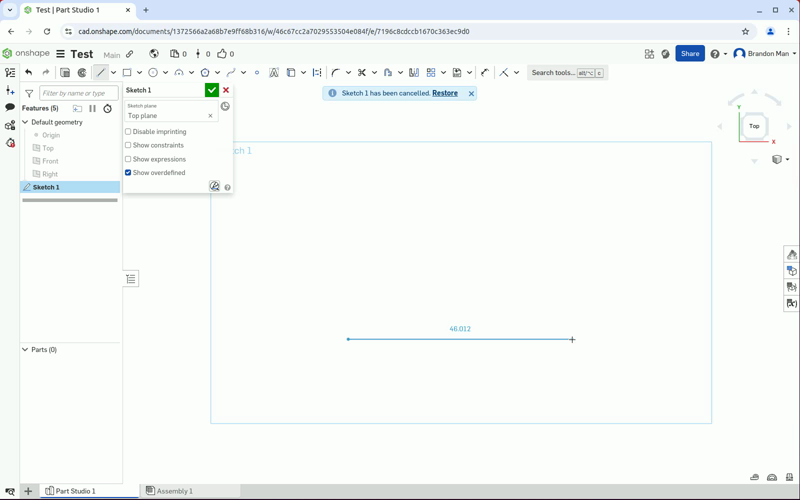
click(572, 339)
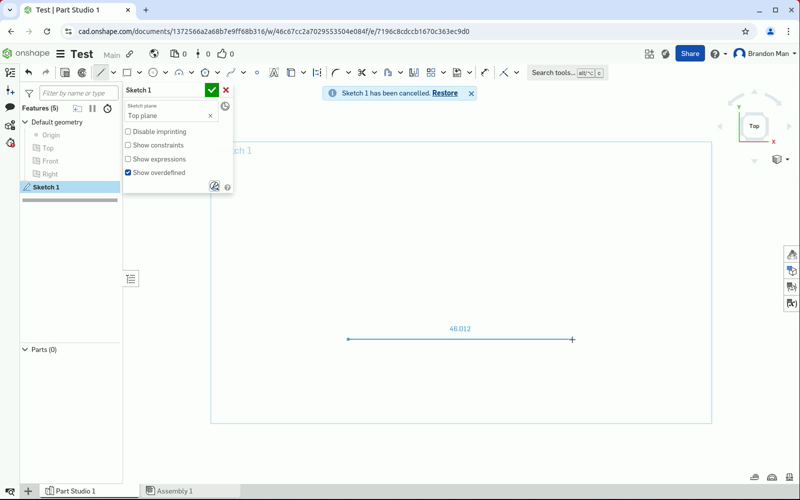
key_up(shift)
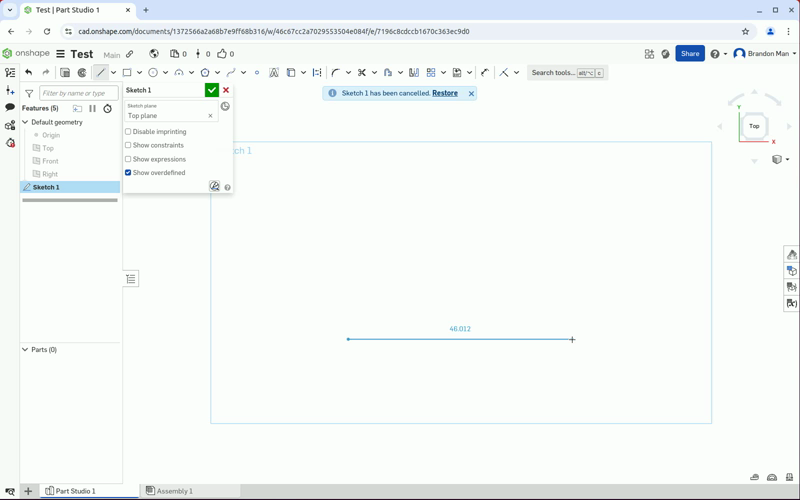
key_down(shift)
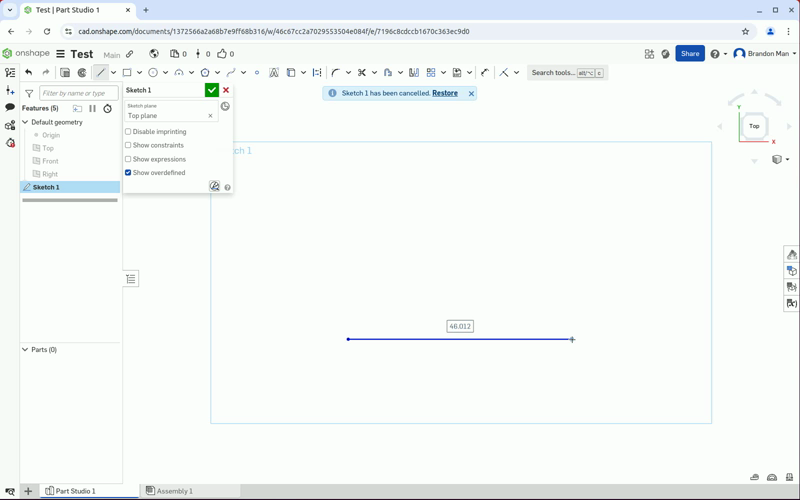
mouse_move(572, 226)
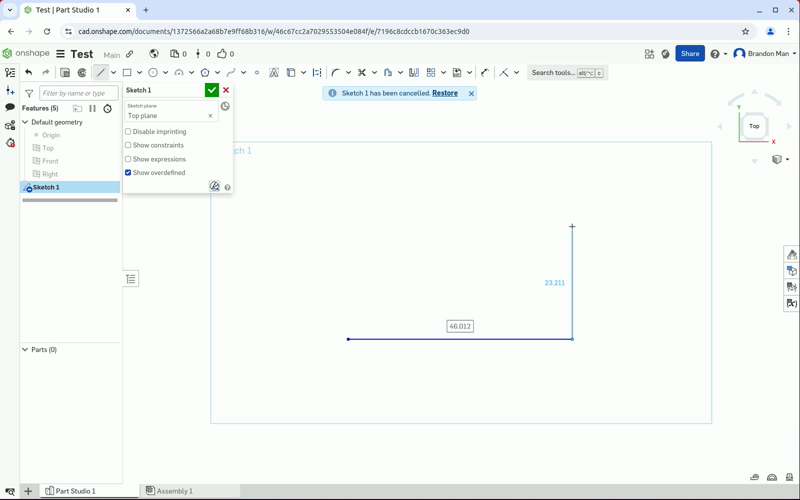
click(572, 226)
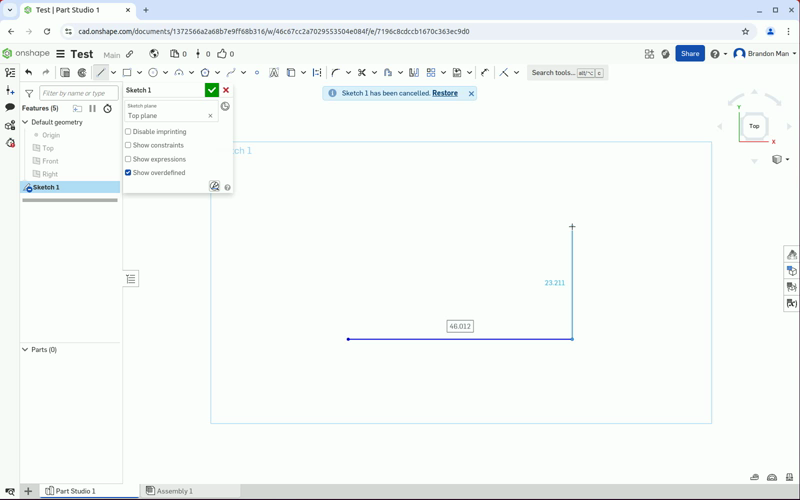
key_up(shift)
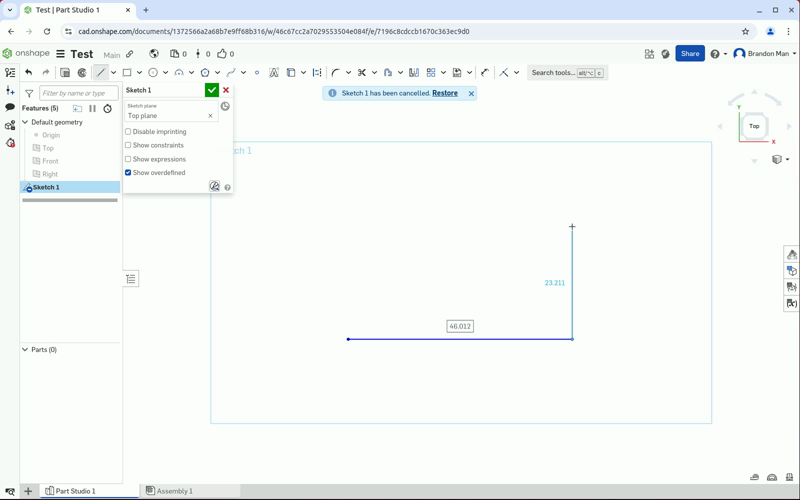
key_down(shift)
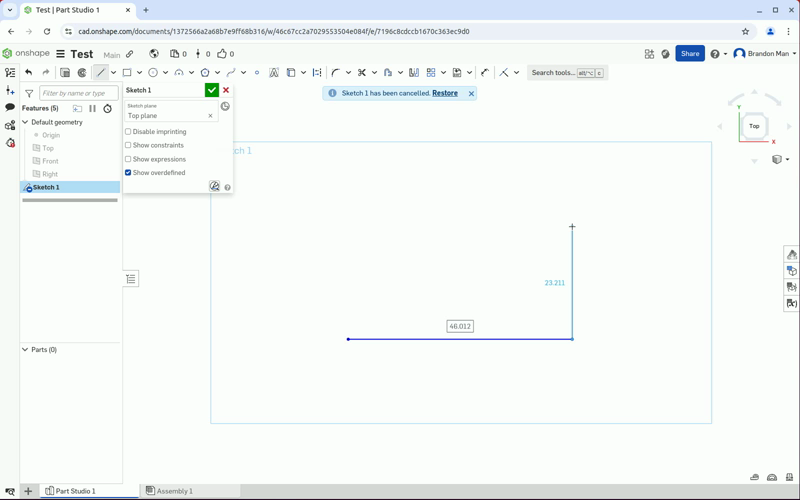
mouse_move(348, 226)
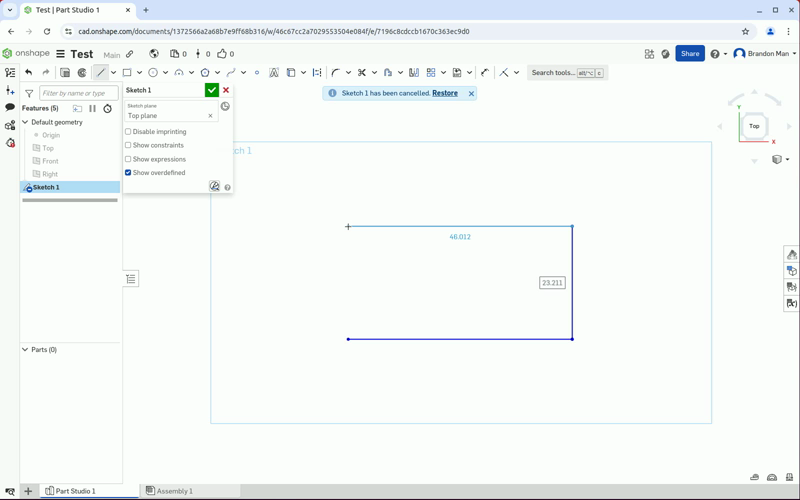
click(348, 226)
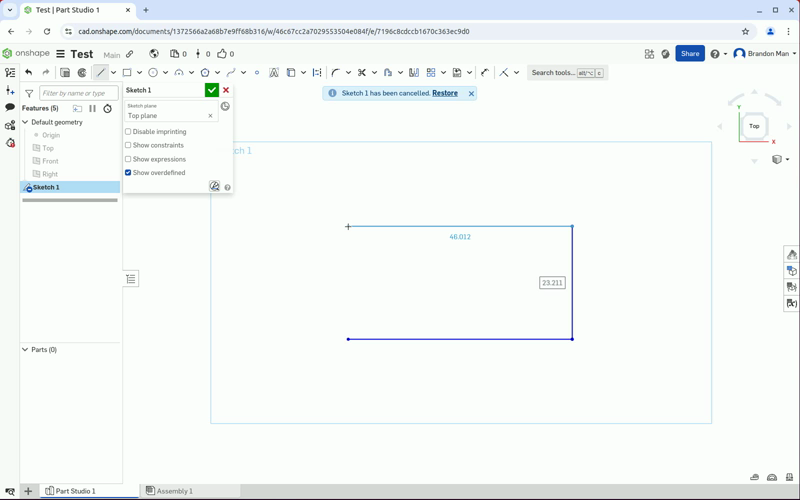
key_up(shift)
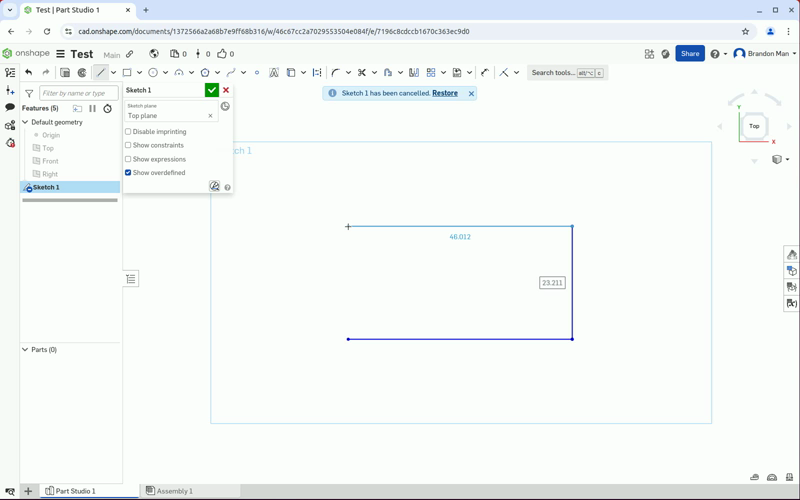
key_down(shift)
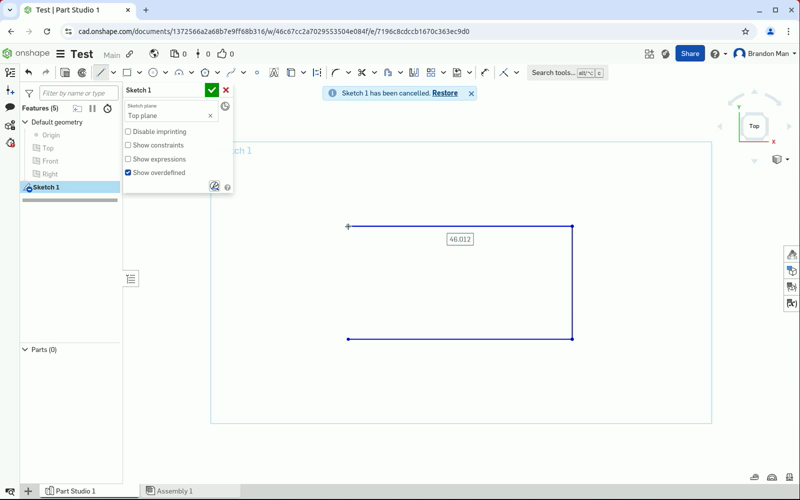
mouse_move(348, 339)
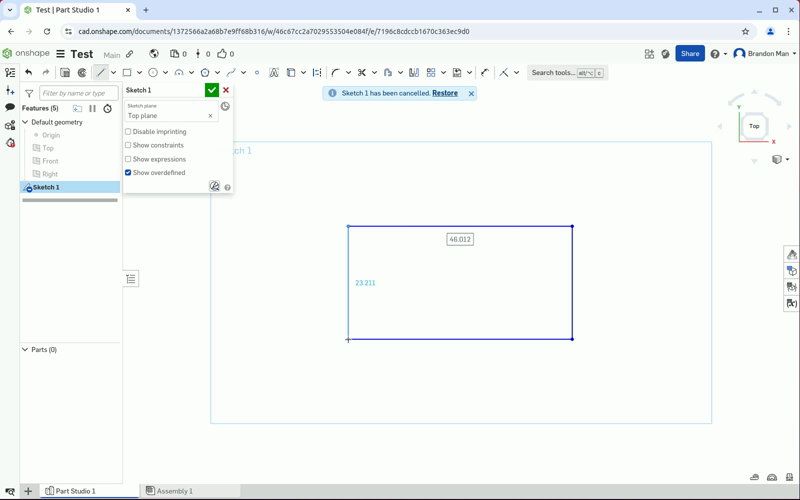
key_up(shift)
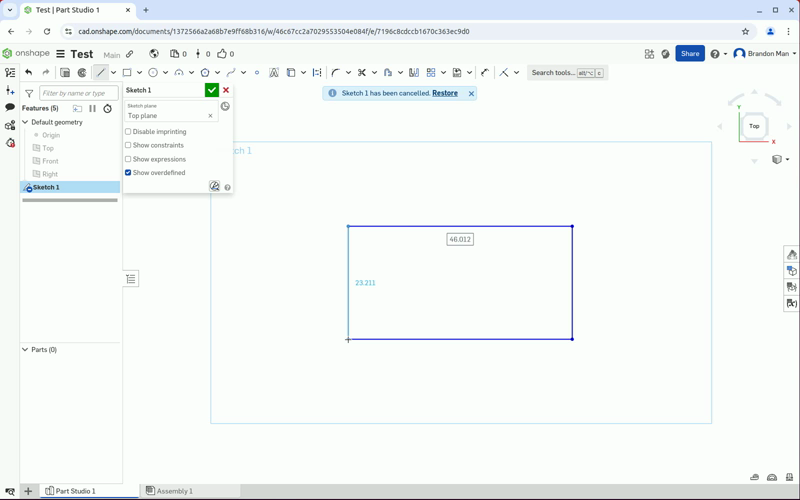
click(348, 339)
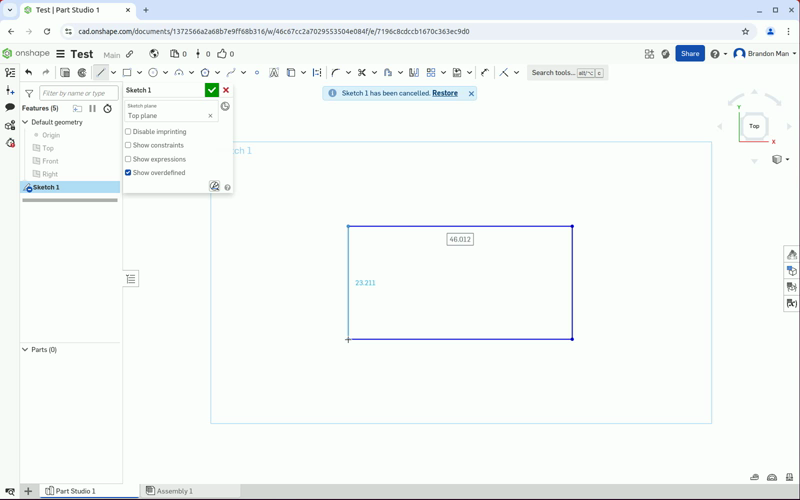
key(esc)
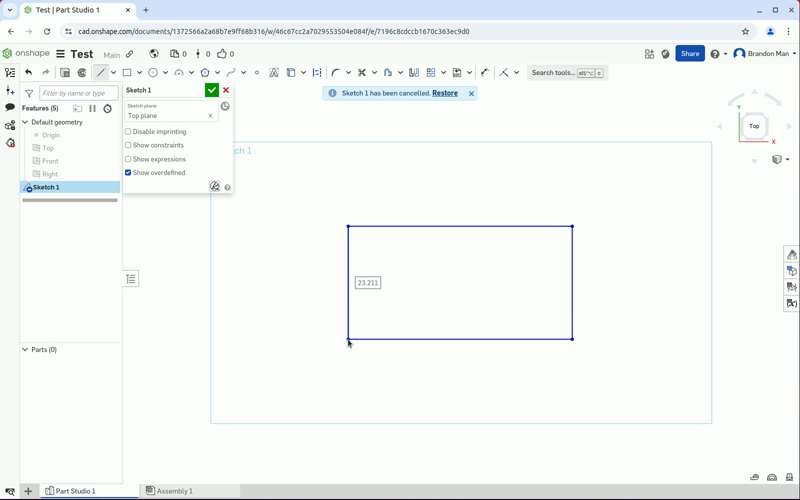
mouse_move(507, 261)
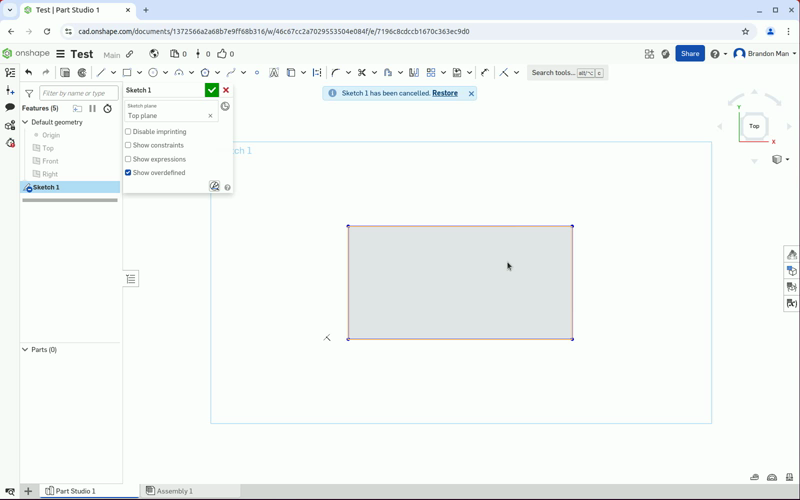
click(507, 261)
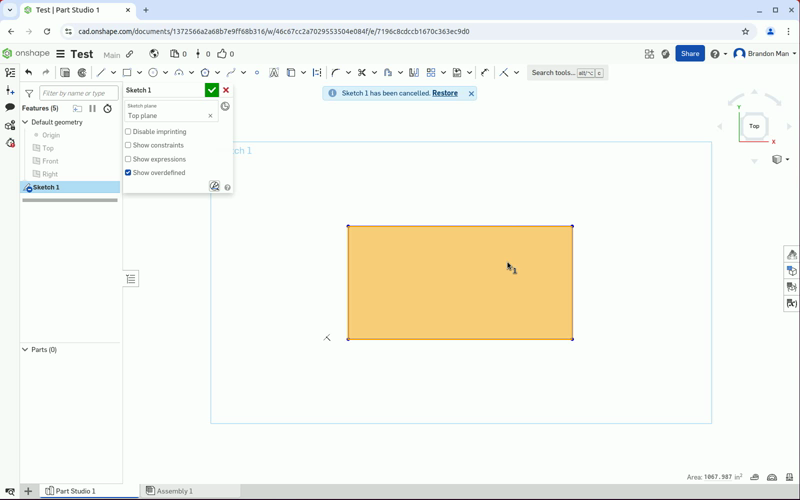
mouse_move(73, 352)
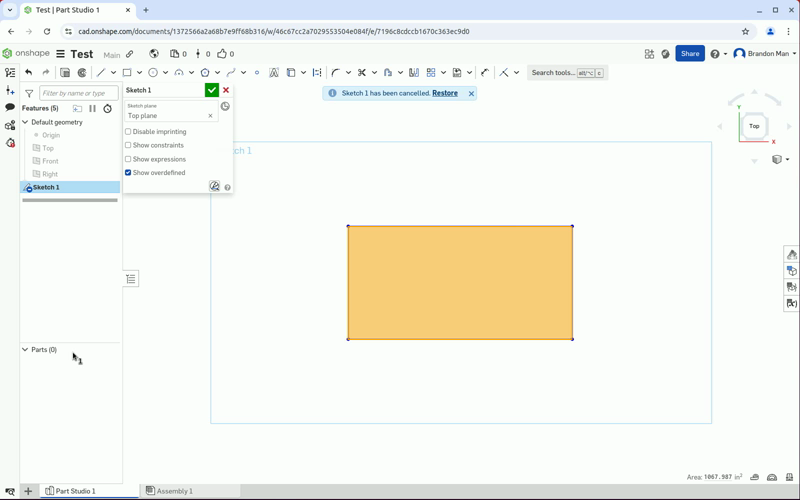
key(shift+y)
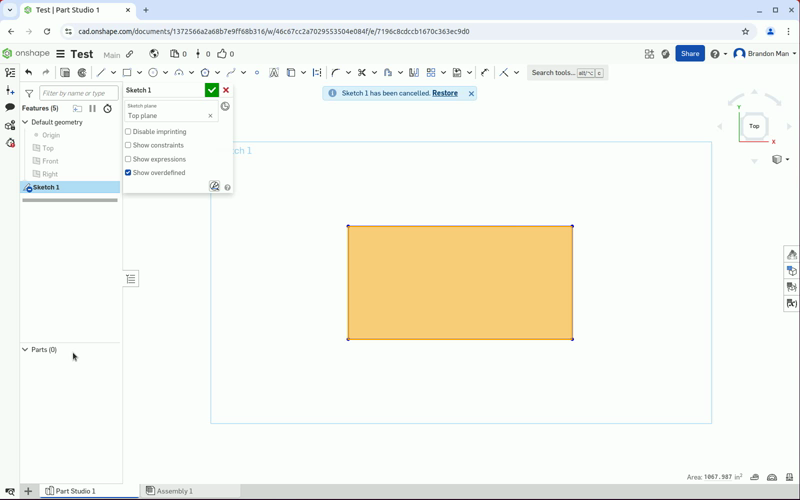
key(shift+e)
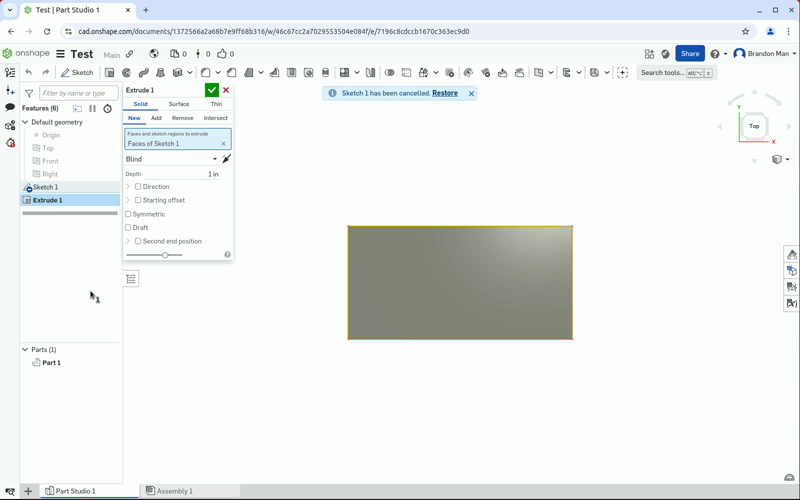
mouse_move(143, 106)
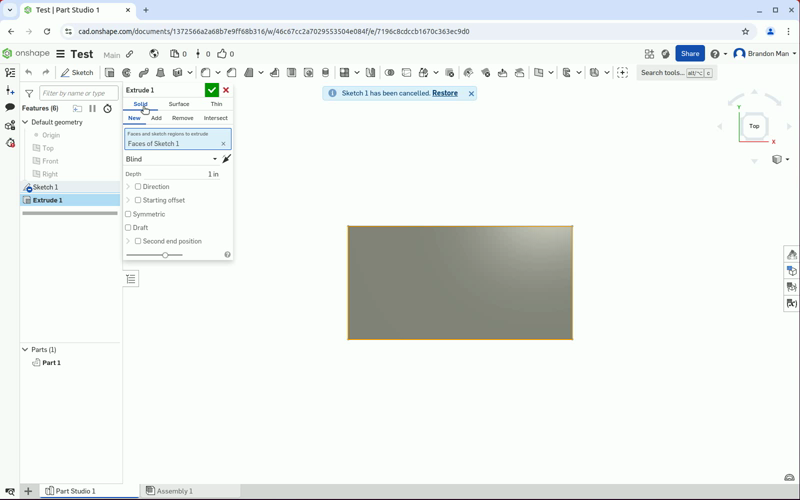
click(143, 106)
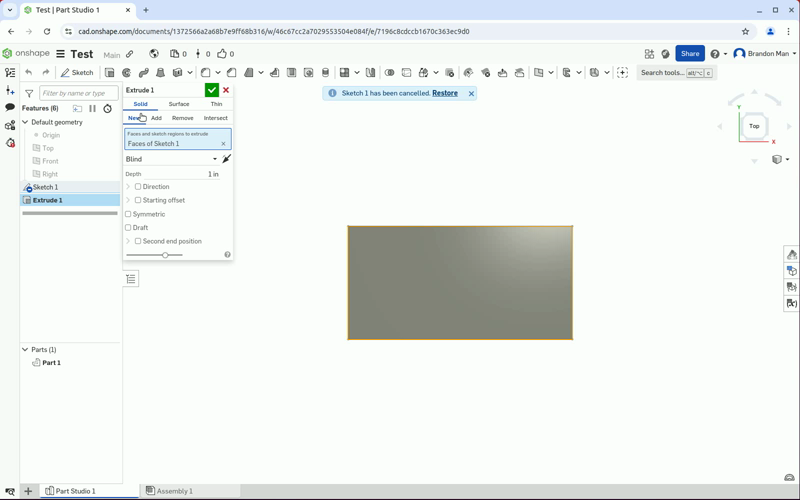
mouse_move(137, 120)
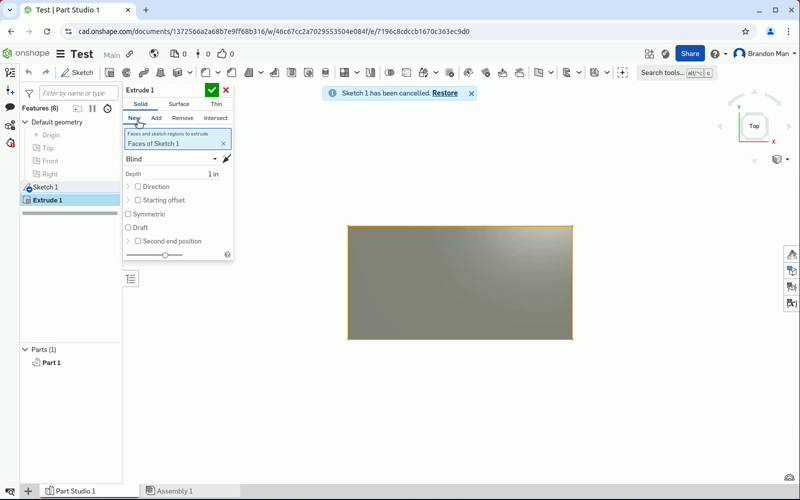
click(137, 120)
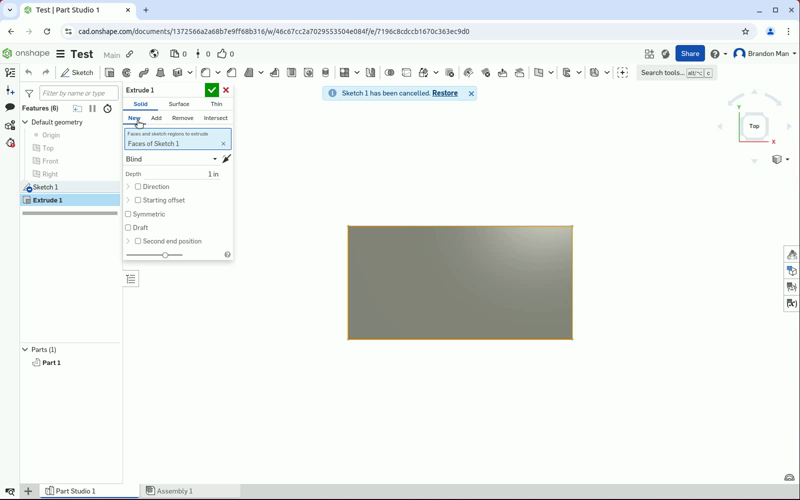
key(tab, 4)
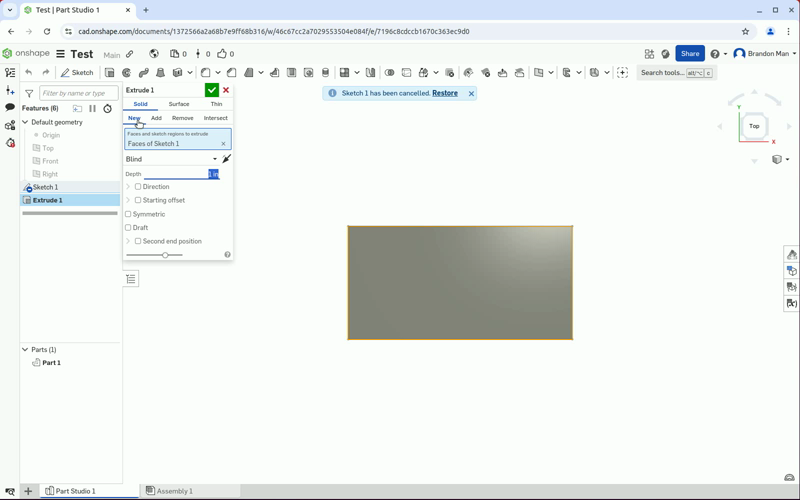
text(0.963)
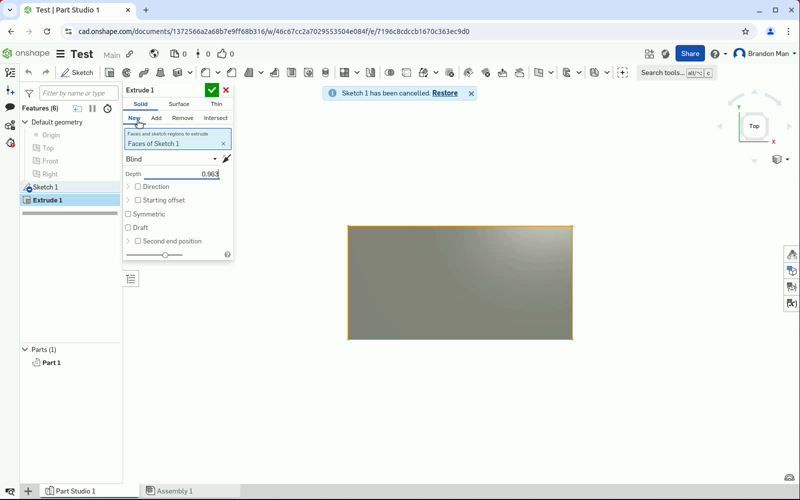
key(enter)
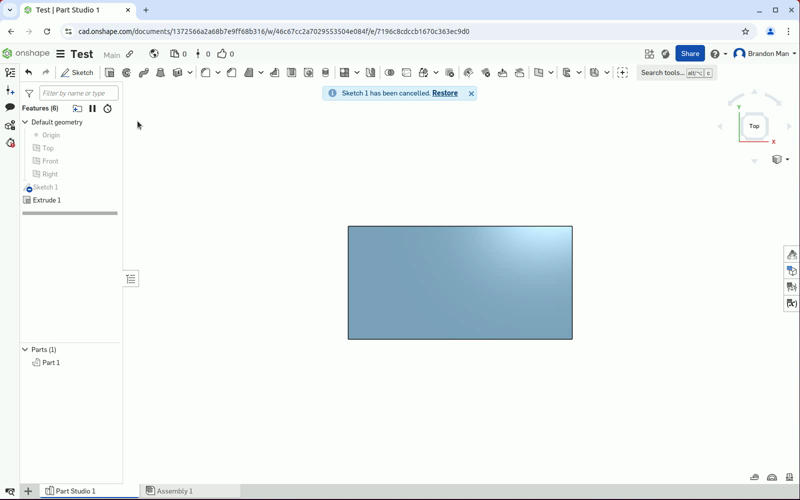
key(shift+h)
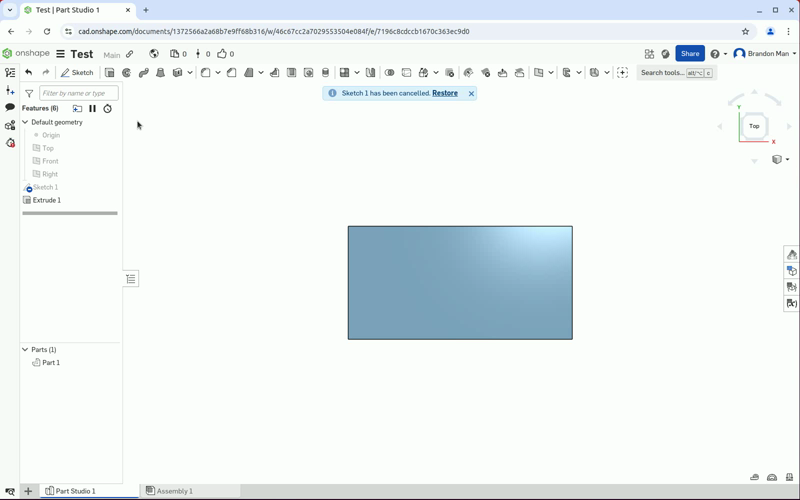
key(shift+h)
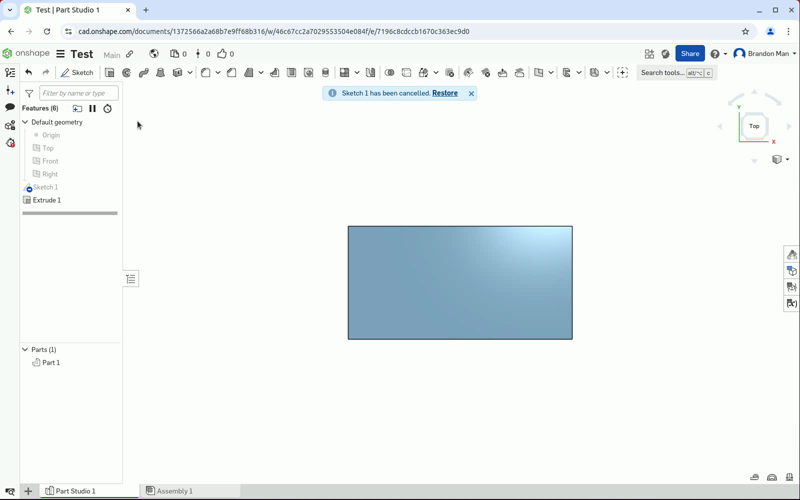
mouse_move(73, 189)
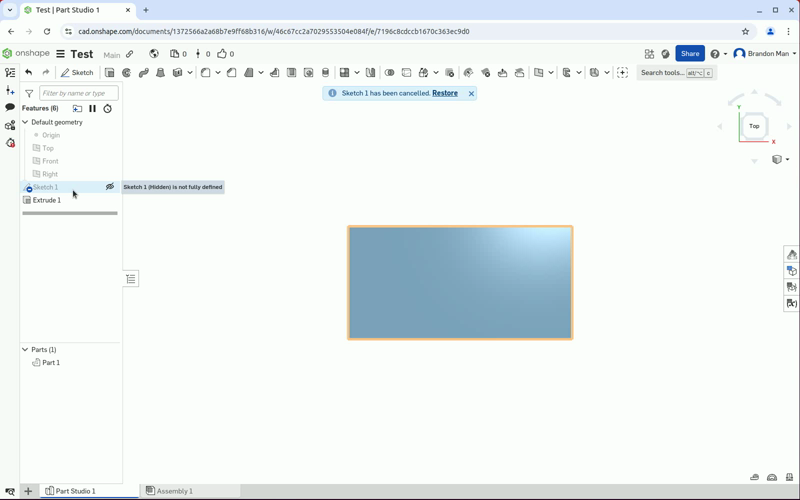
click(73, 189)
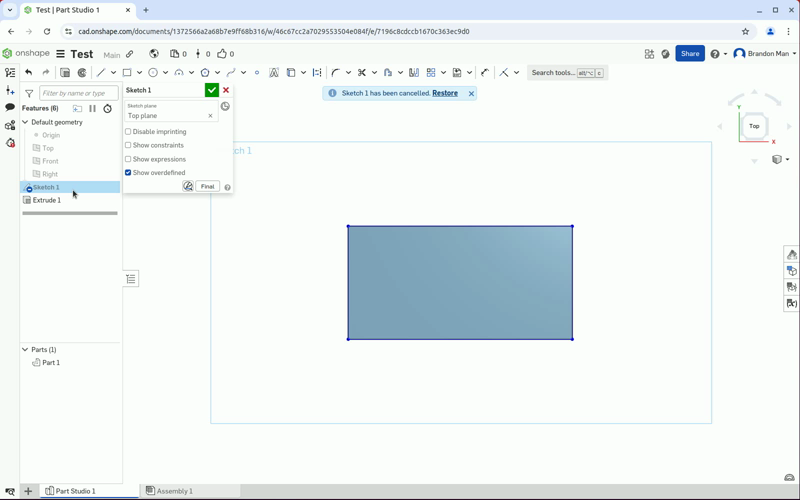
mouse_move(229, 92)
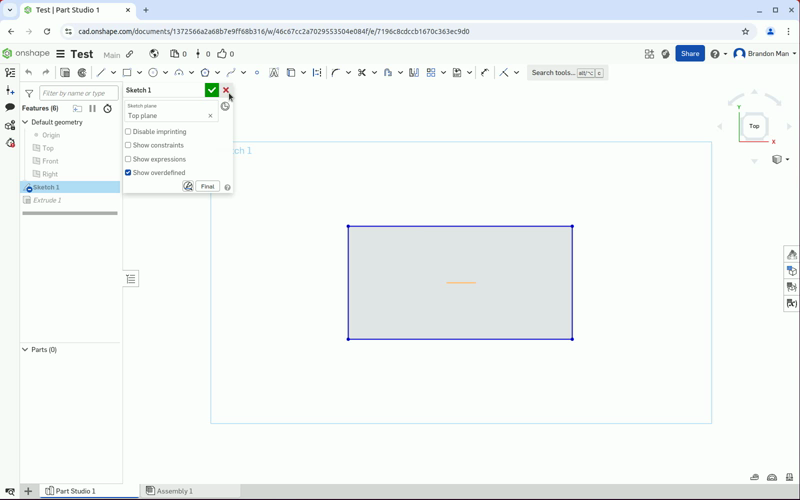
click(229, 92)
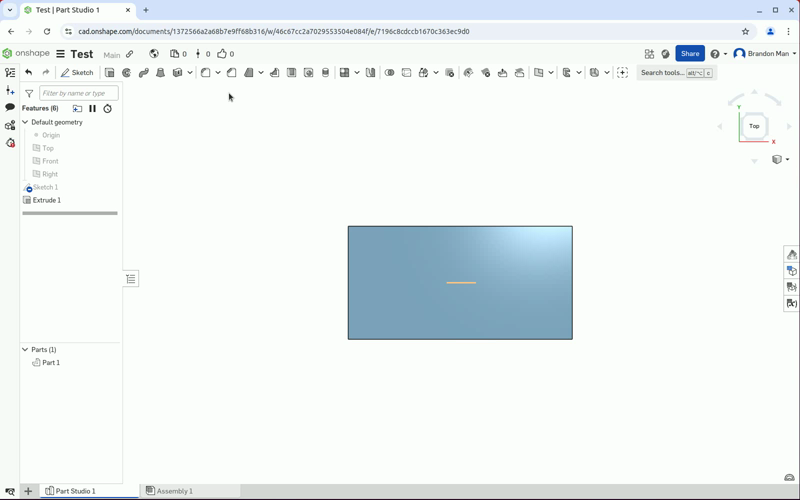
mouse_move(541, 75)
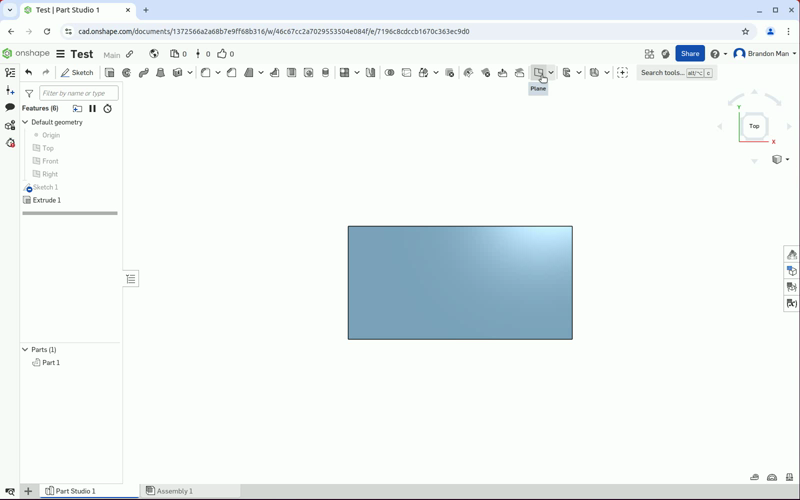
click(541, 75)
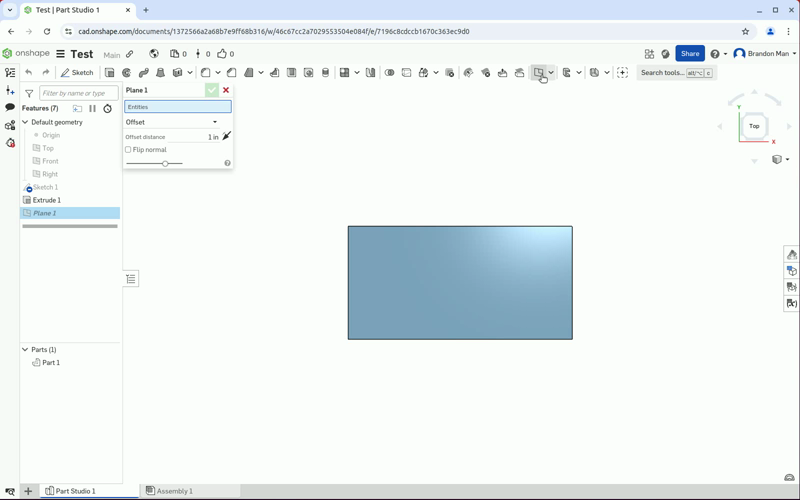
mouse_move(73, 150)
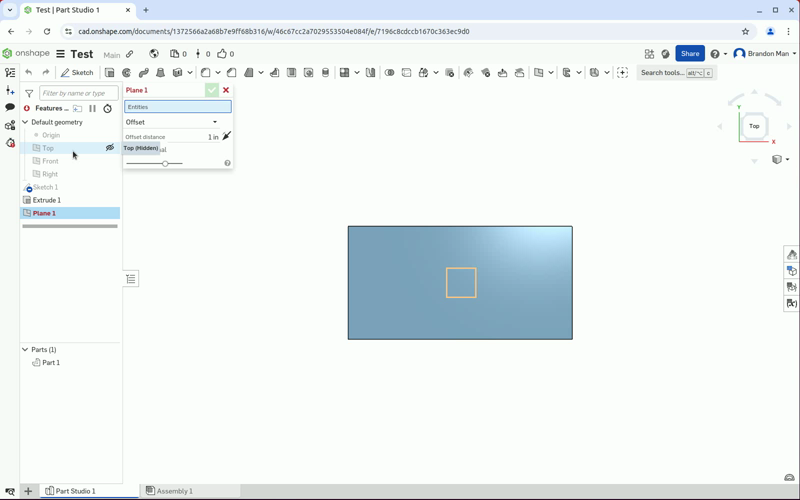
click(73, 150)
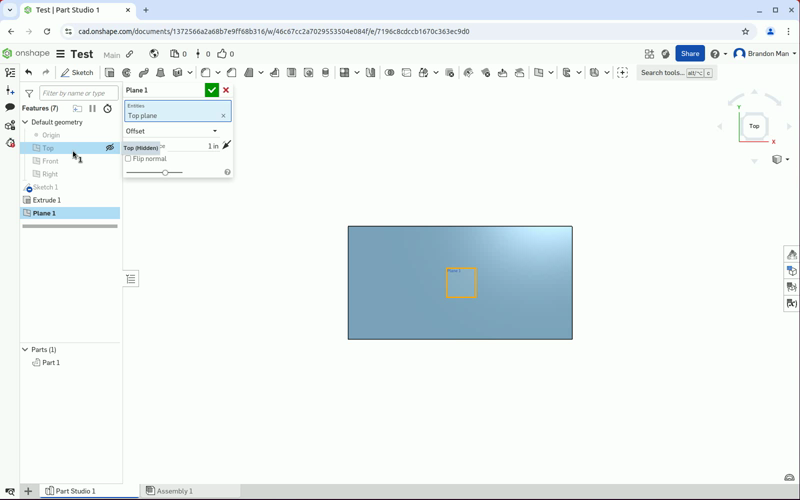
key(tab, 2)
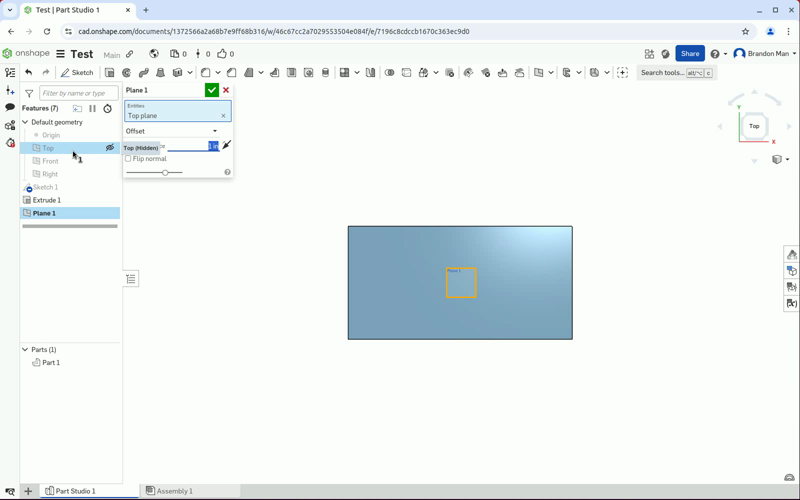
text(0.955)
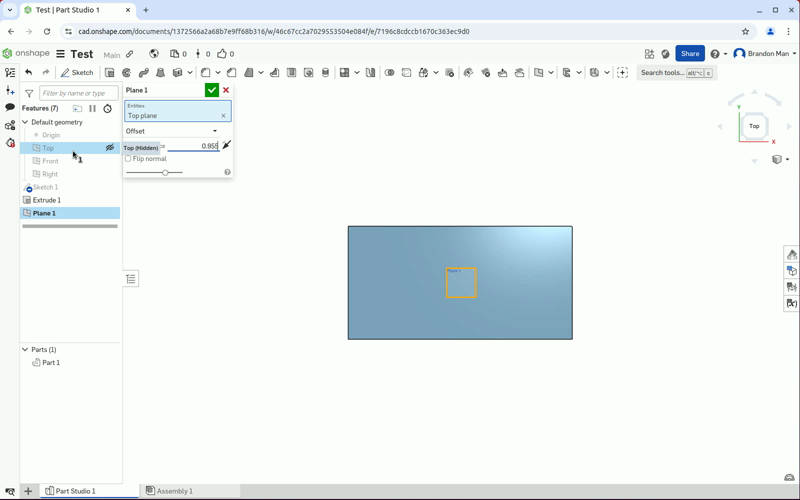
key(enter, 2)
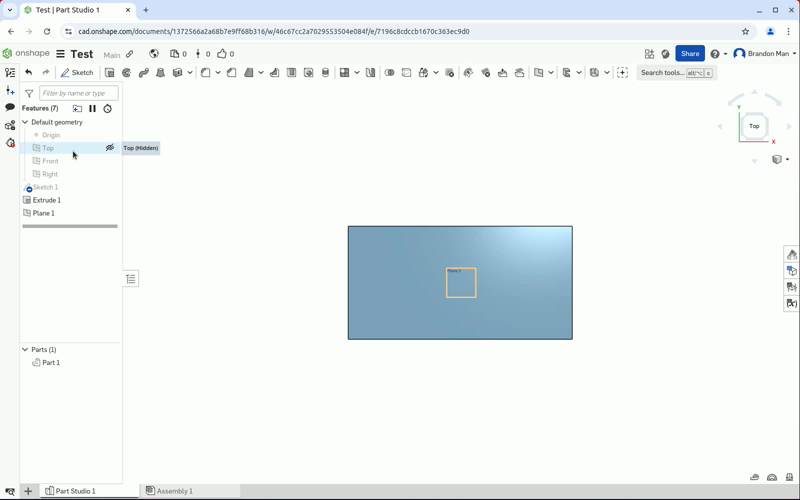
key(shift+s)
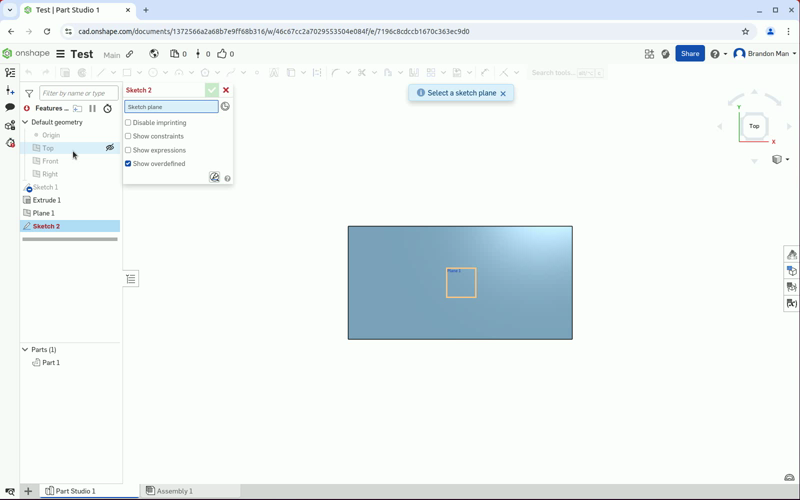
mouse_move(73, 215)
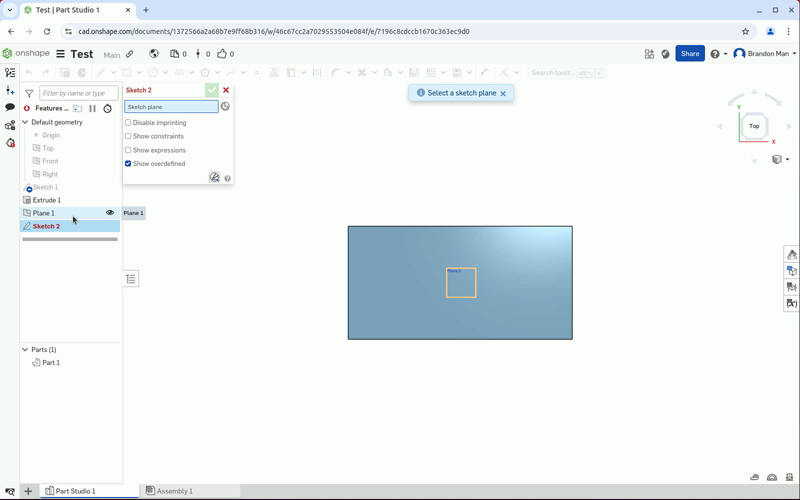
click(73, 215)
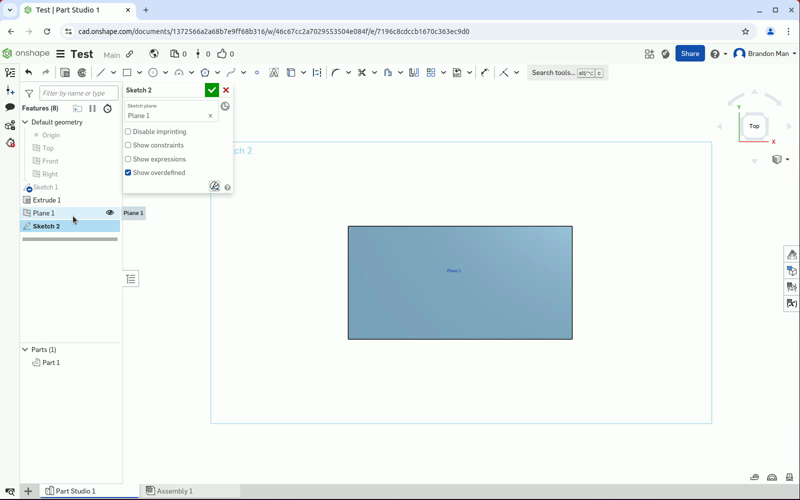
mouse_move(73, 352)
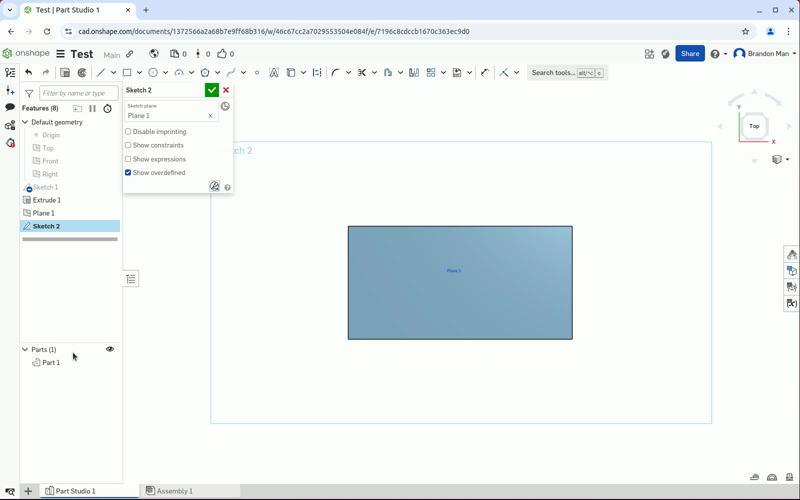
key(y)
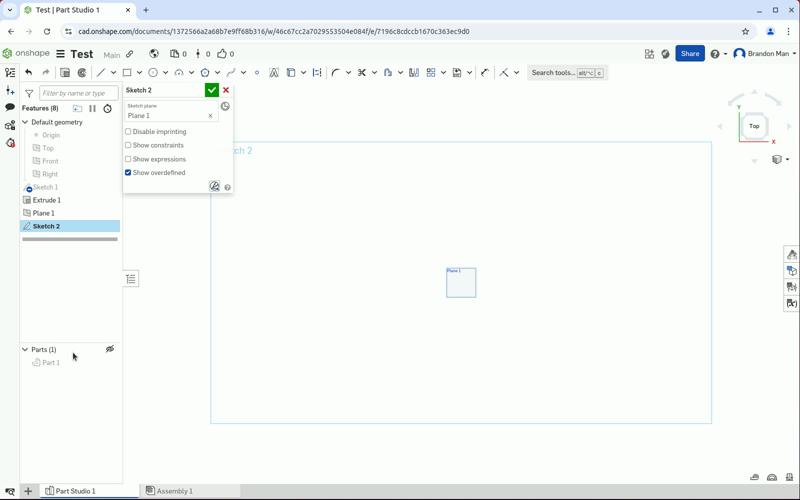
key(l)
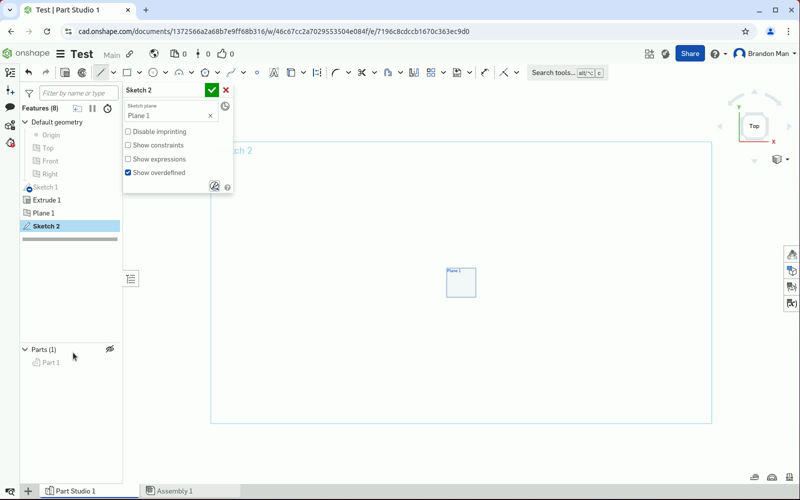
key_down(shift)
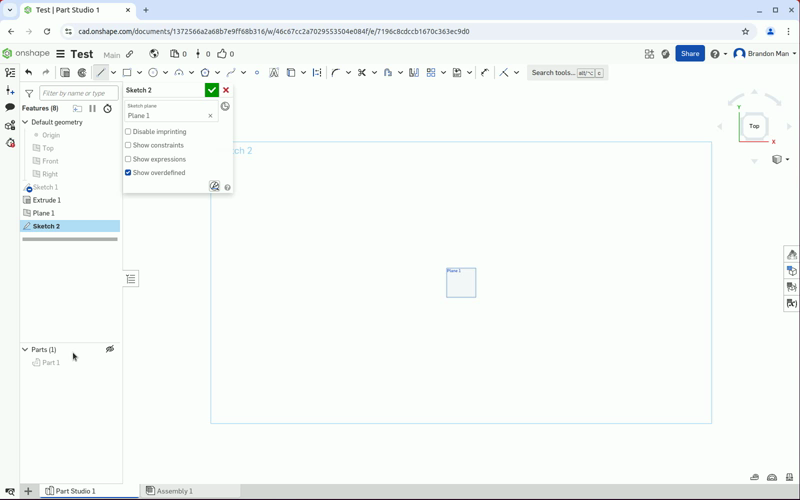
mouse_move(348, 339)
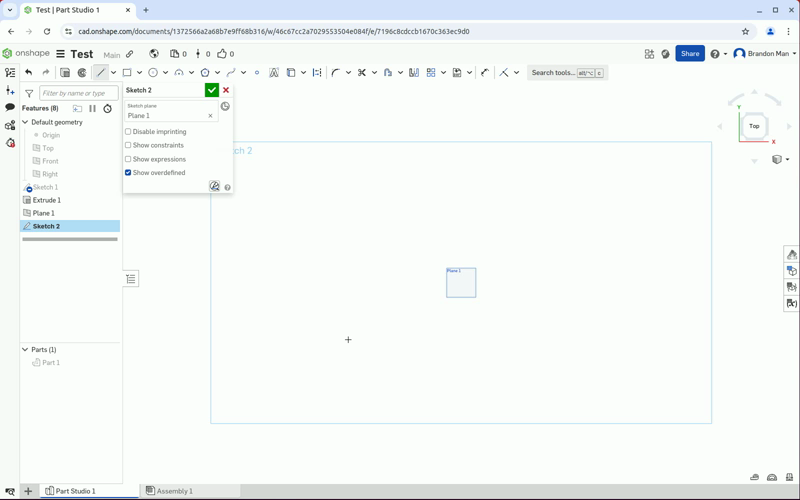
click(348, 339)
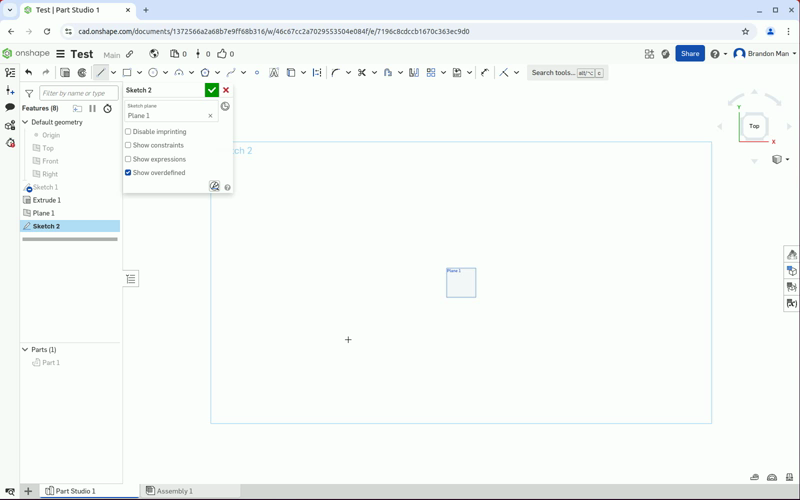
key_up(shift)
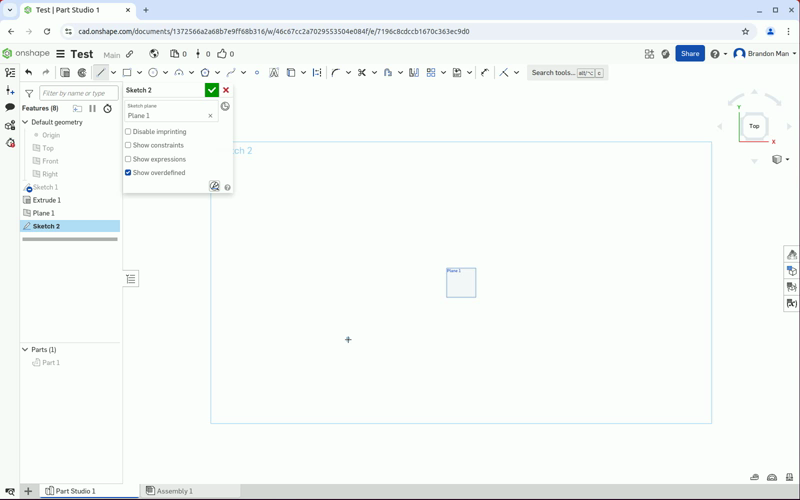
key_down(shift)
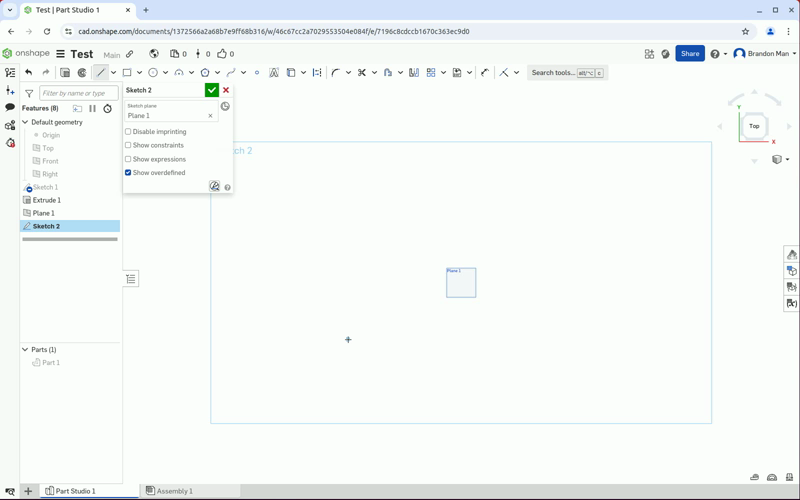
mouse_move(572, 339)
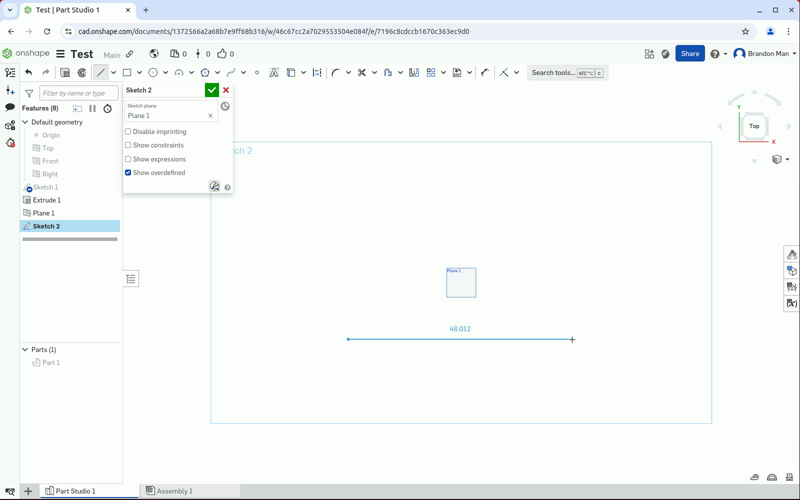
click(572, 339)
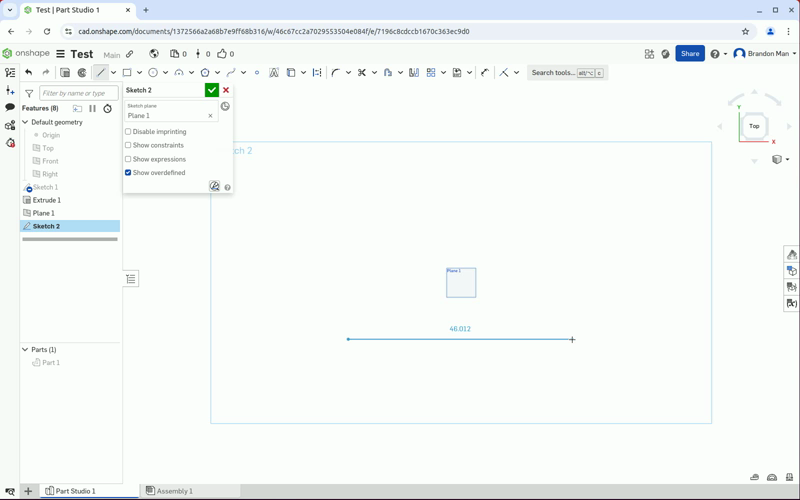
key_up(shift)
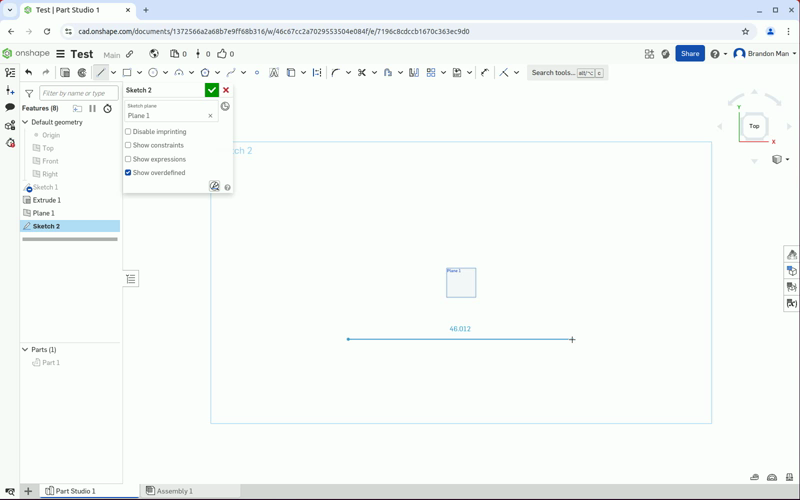
key_down(shift)
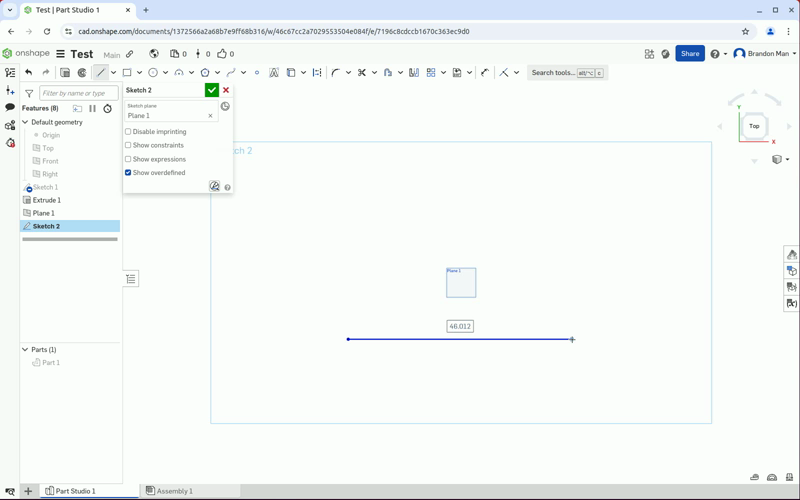
mouse_move(572, 226)
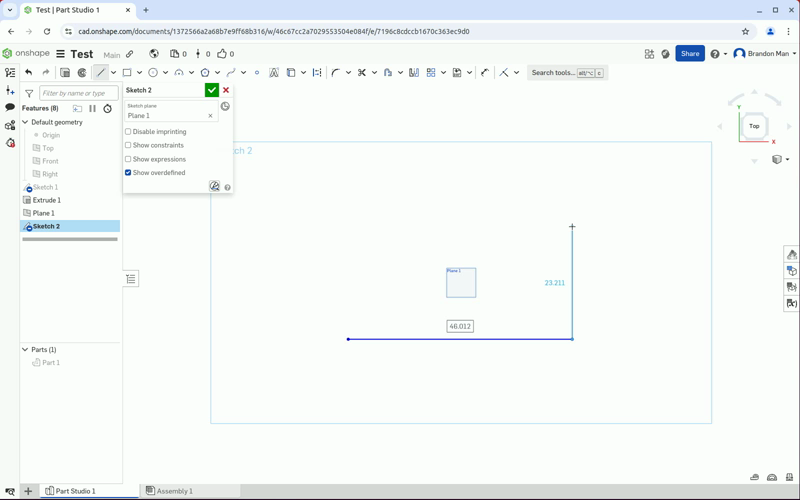
click(572, 226)
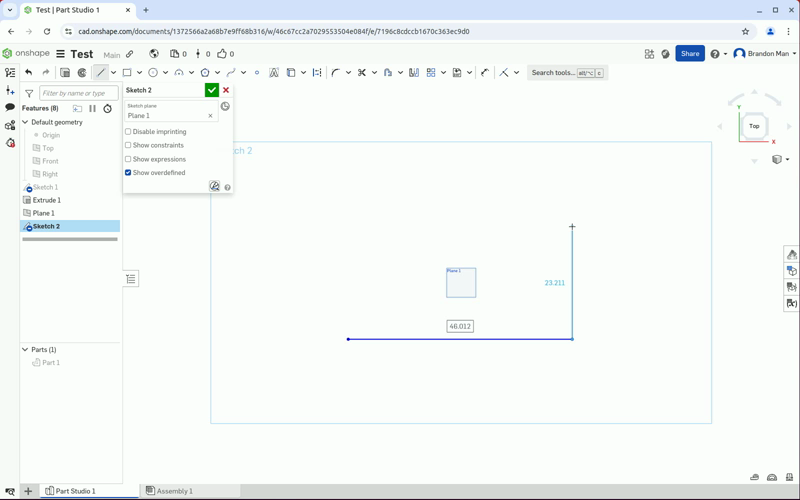
key_up(shift)
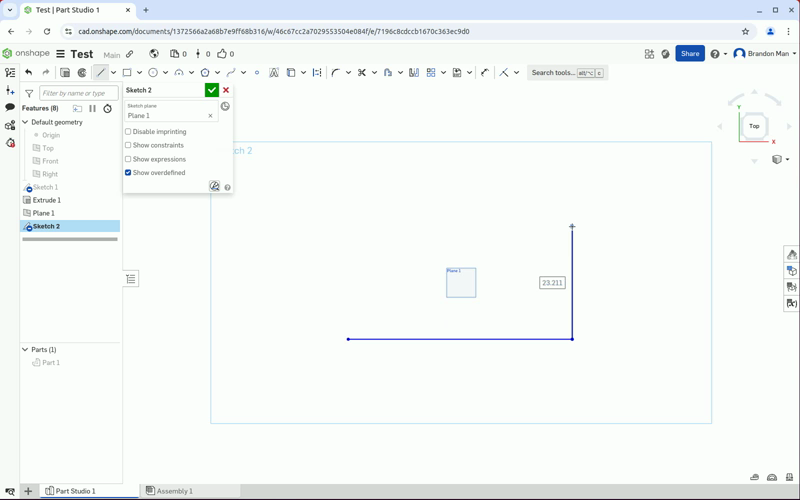
key_down(shift)
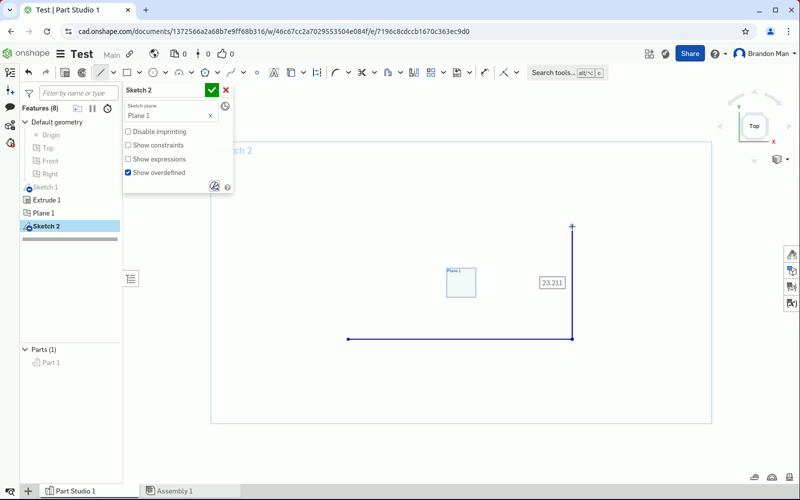
mouse_move(348, 226)
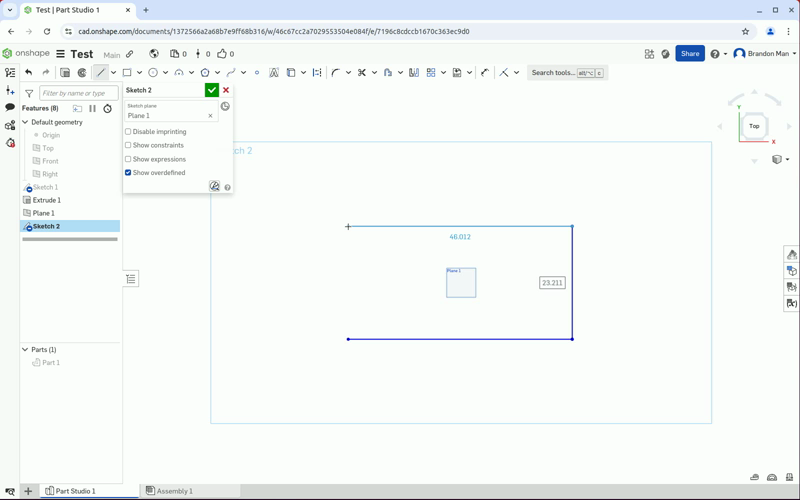
click(348, 226)
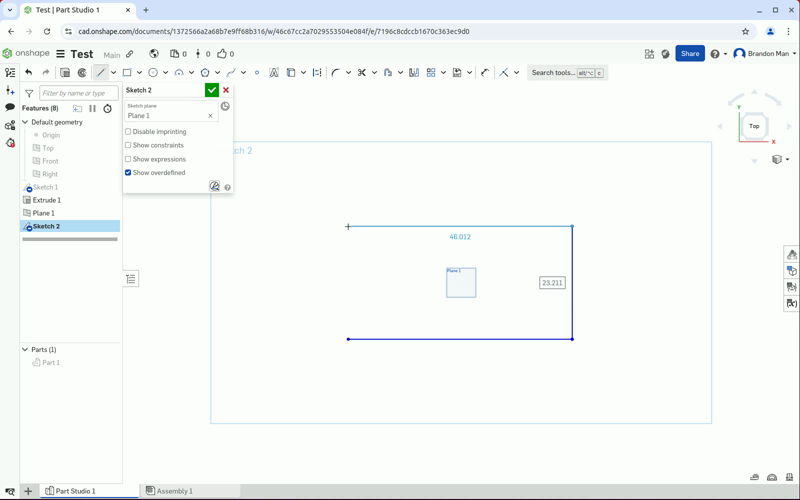
key_up(shift)
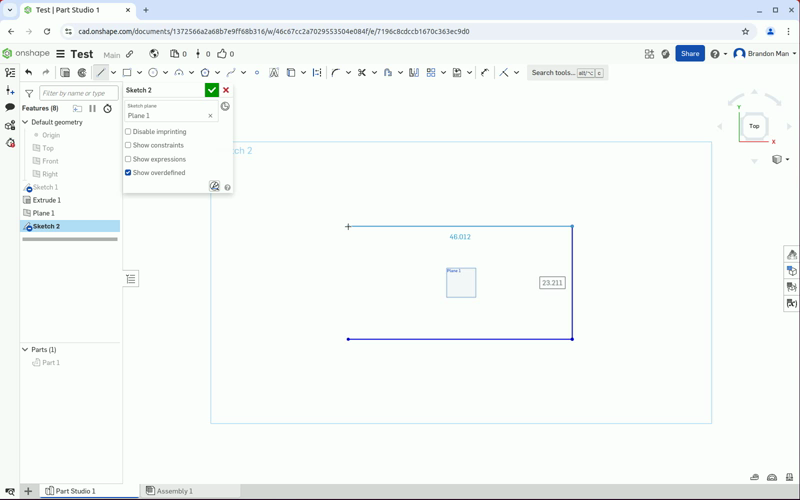
key_down(shift)
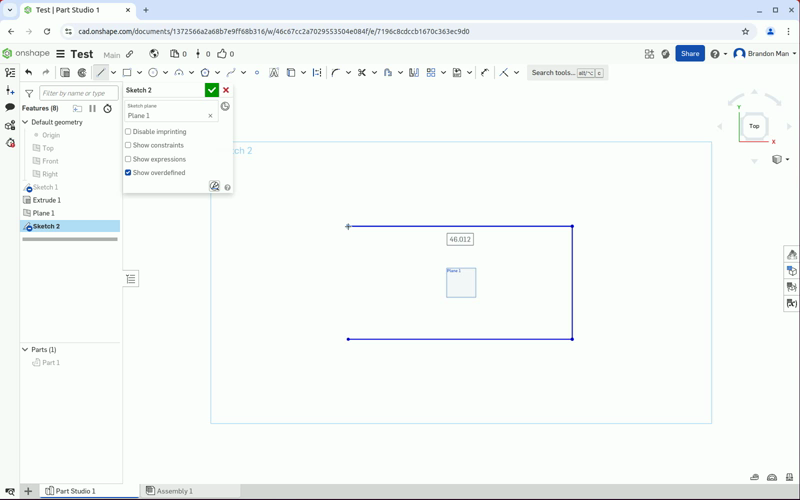
mouse_move(348, 339)
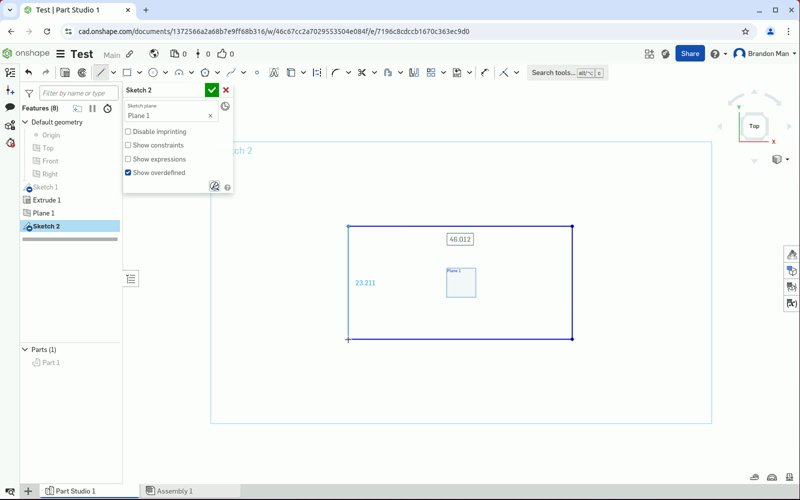
key_up(shift)
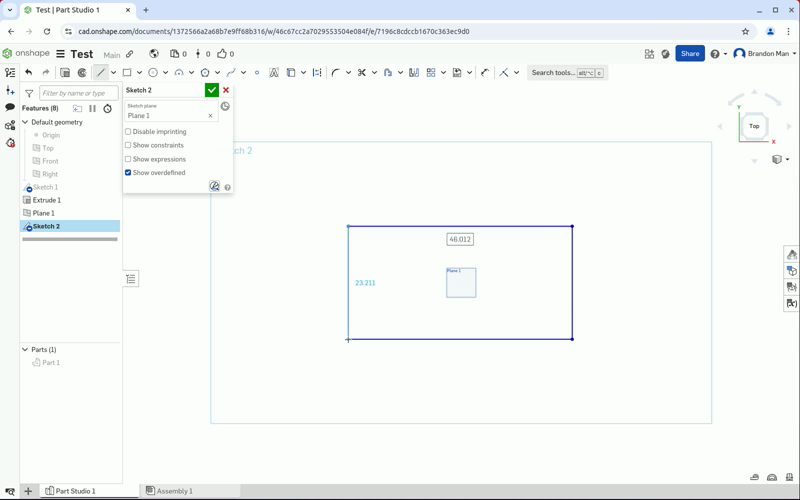
click(348, 339)
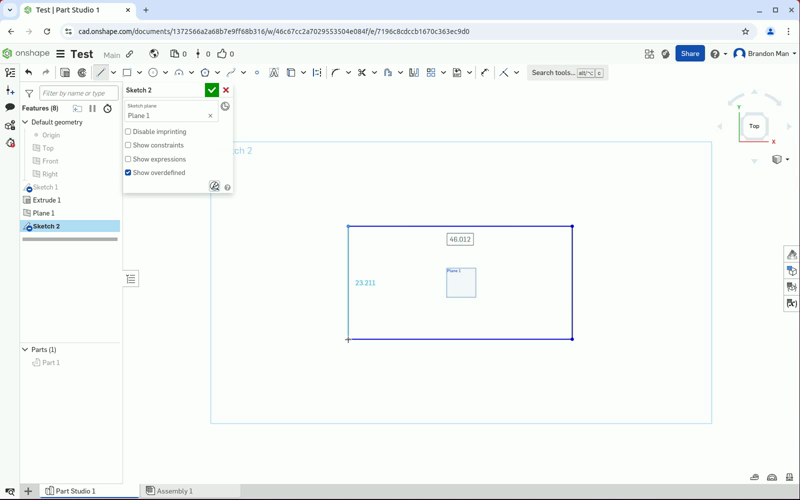
key(esc)
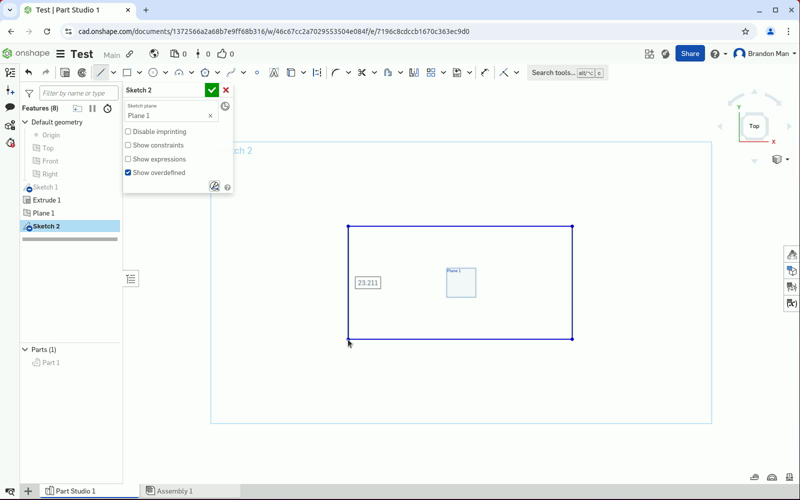
key(l)
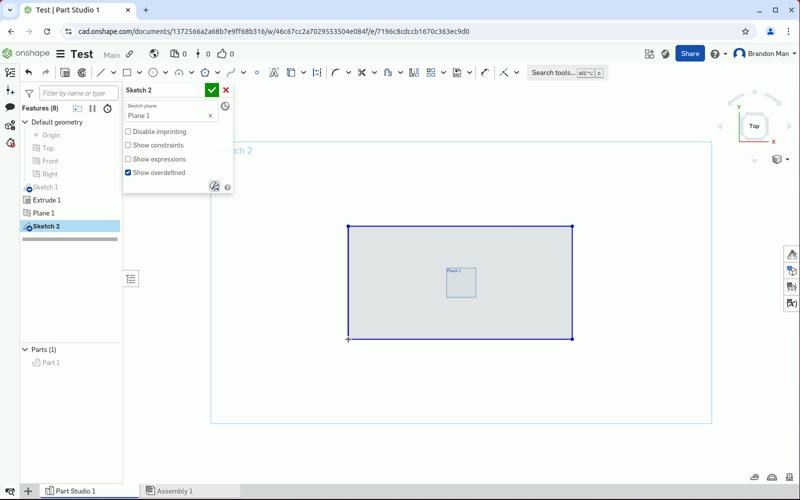
key_down(shift)
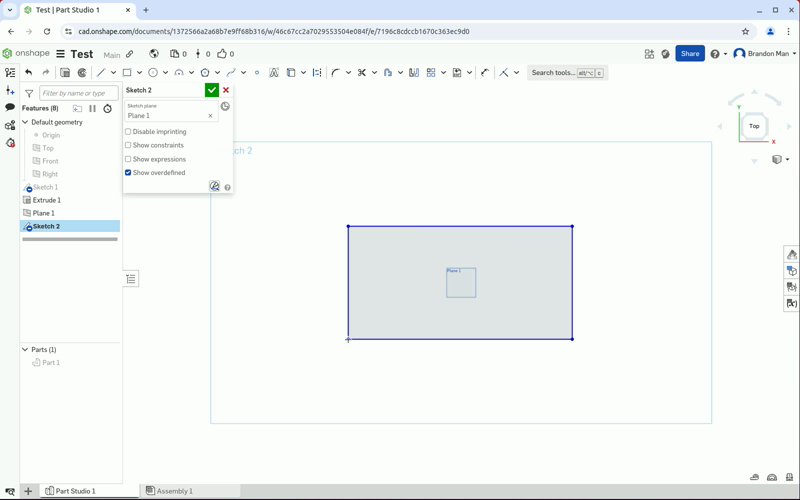
mouse_move(350, 336)
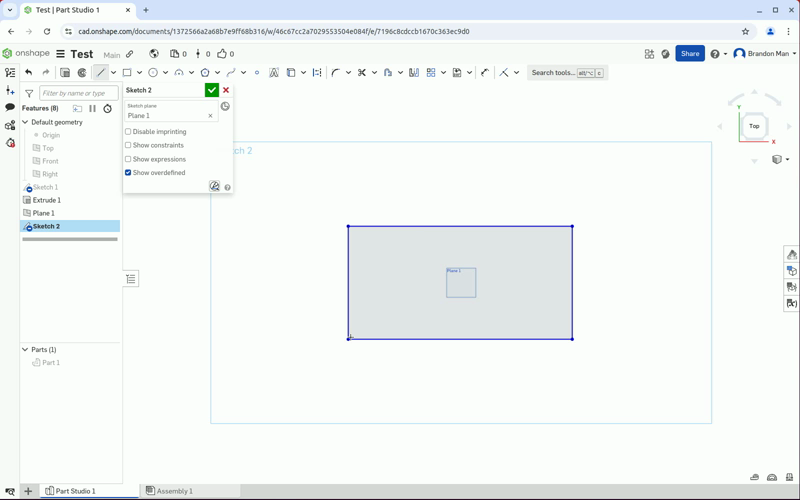
scroll(6)
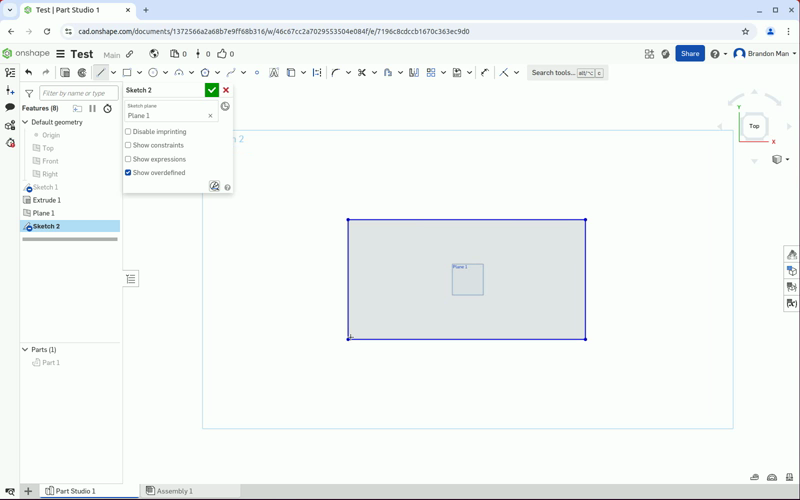
scroll(6)
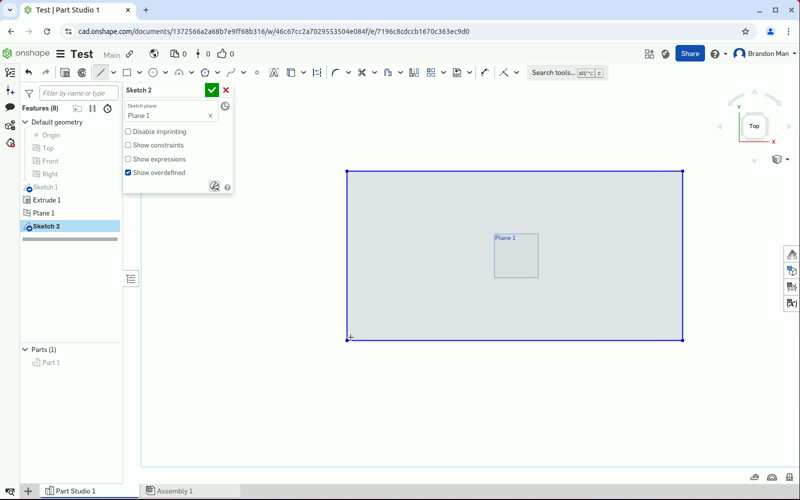
scroll(6)
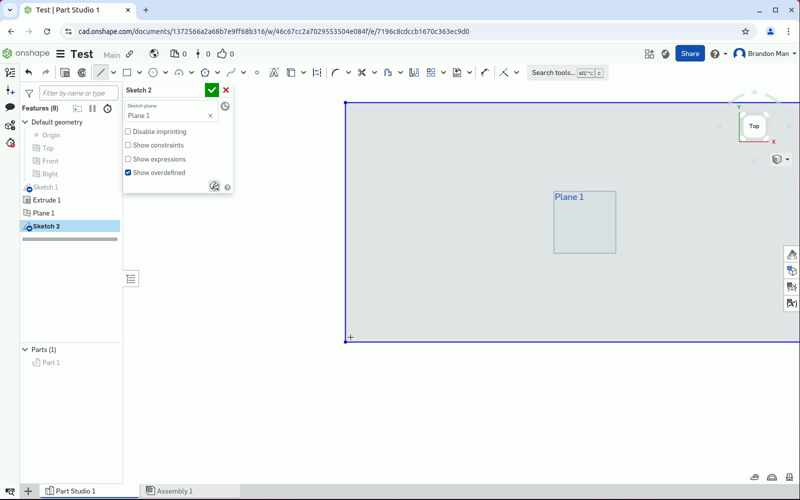
scroll(6)
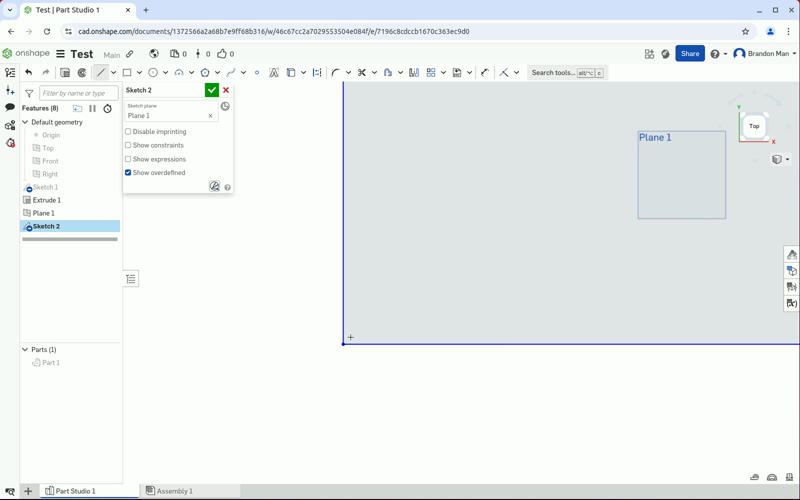
scroll(6)
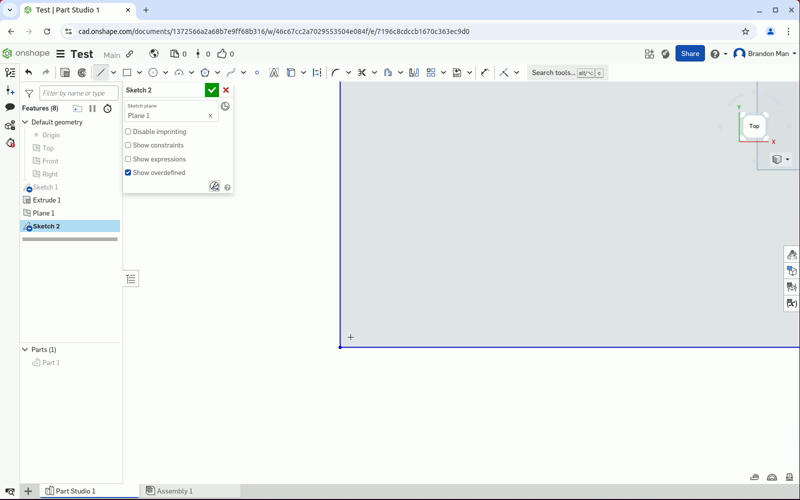
scroll(6)
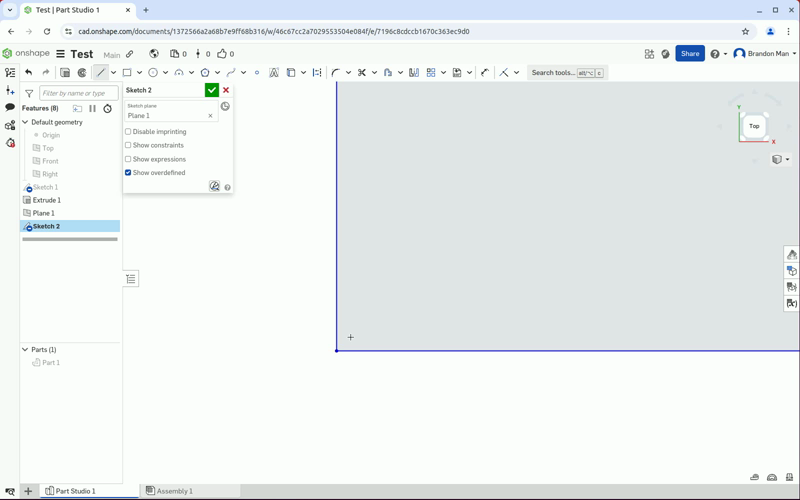
scroll(6)
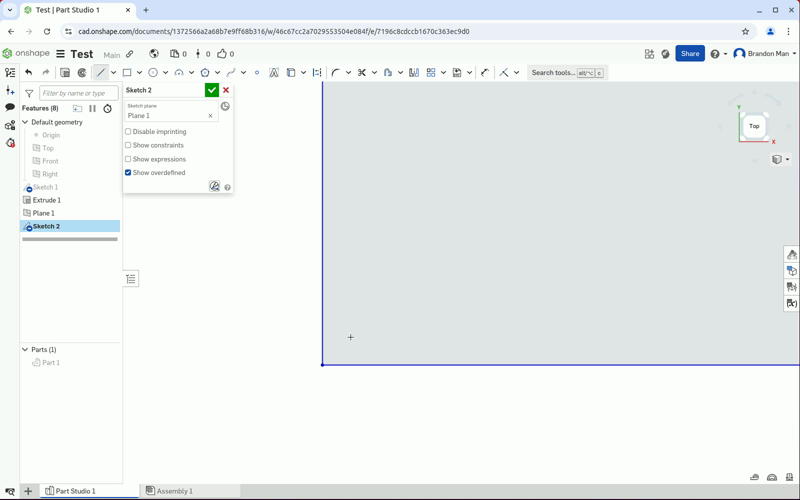
click(350, 336)
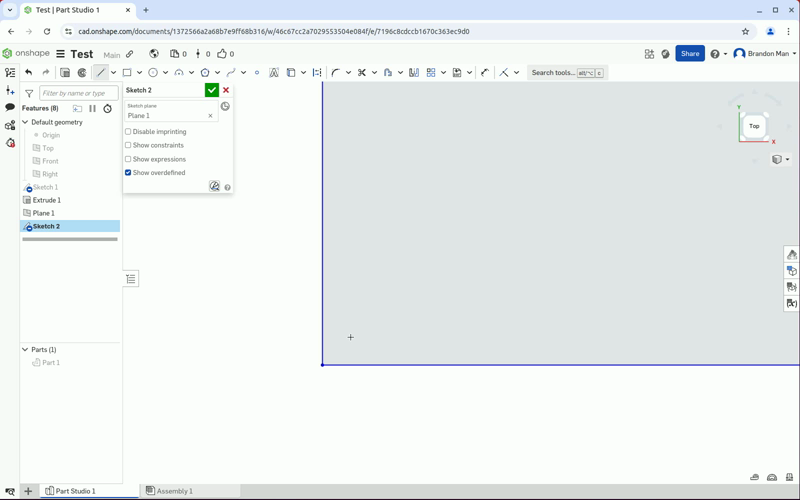
scroll(-6)
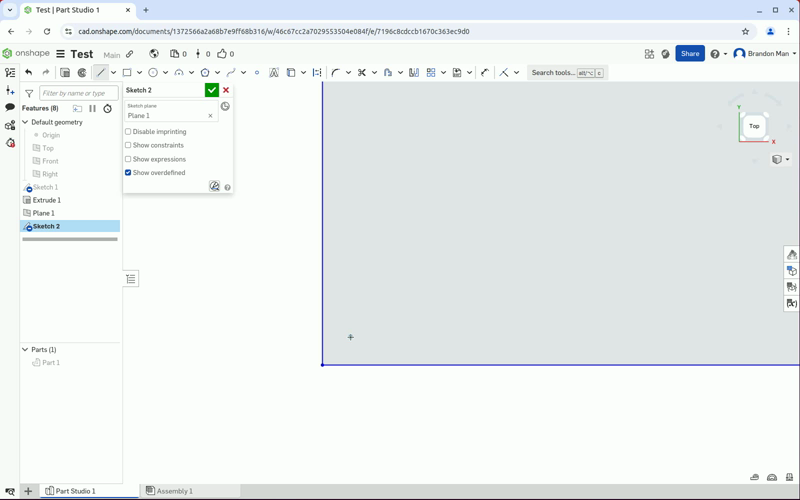
scroll(-6)
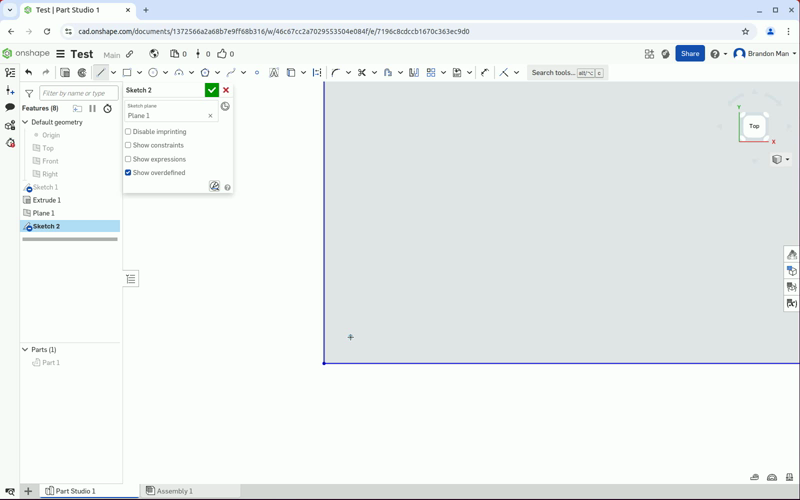
scroll(-6)
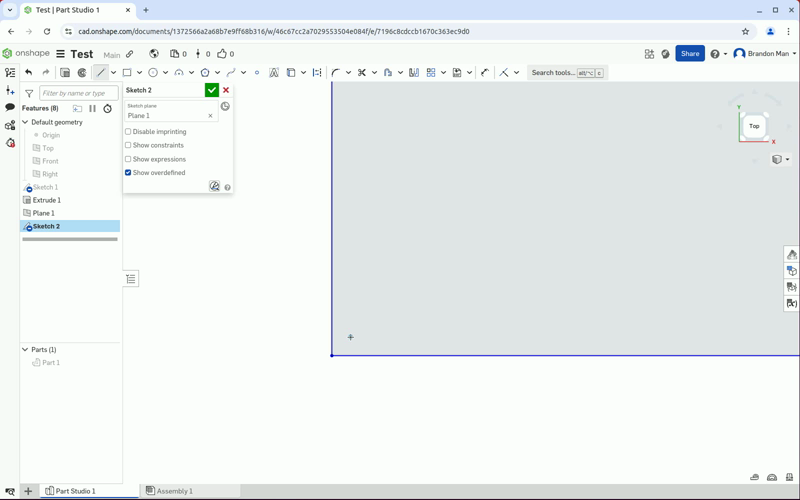
scroll(-6)
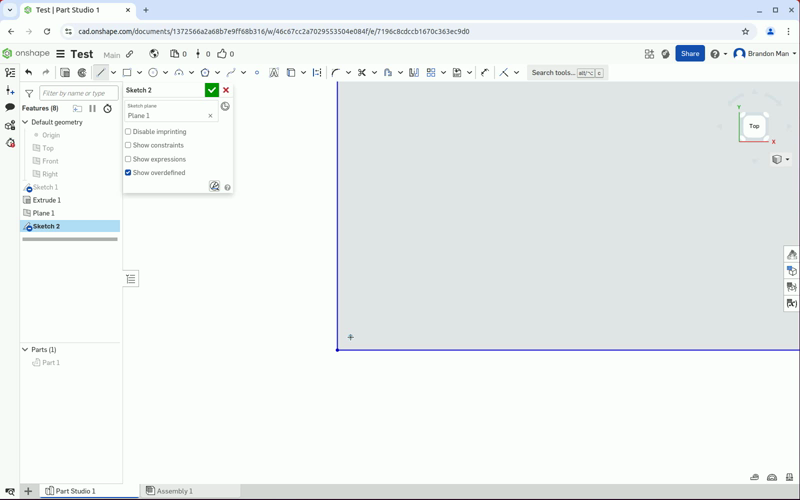
scroll(-6)
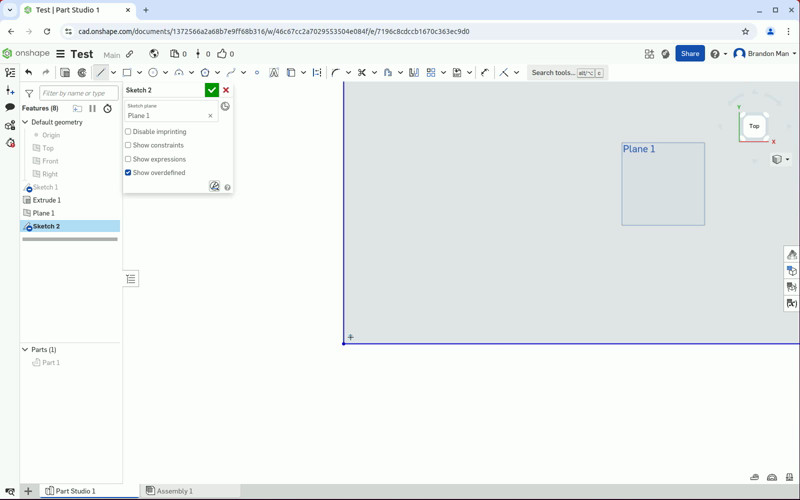
scroll(-6)
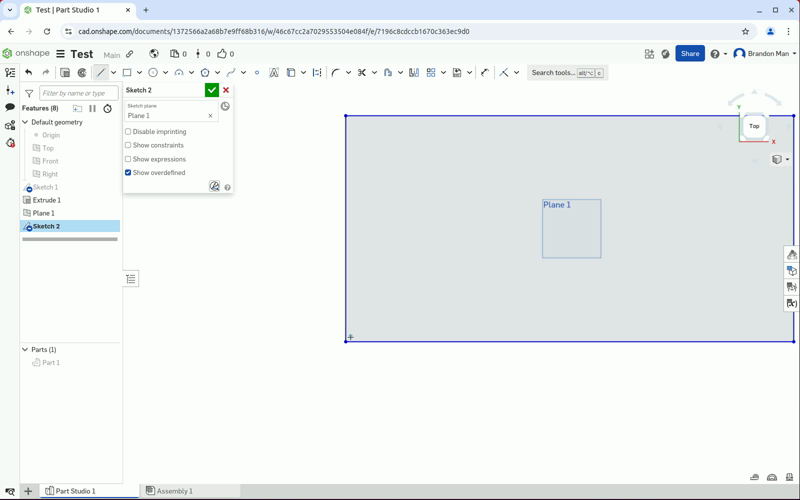
scroll(-6)
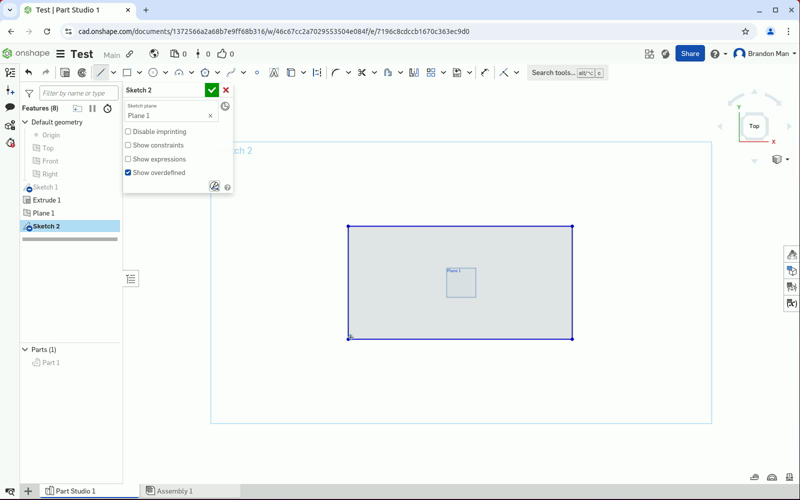
key_up(shift)
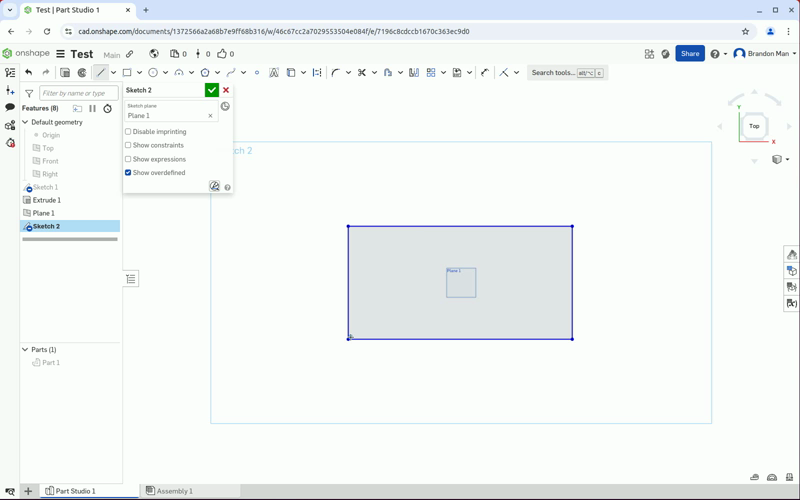
key_down(shift)
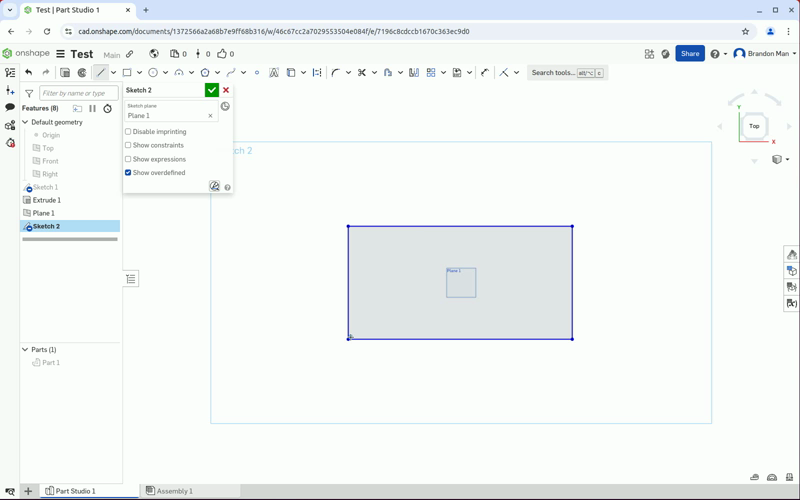
mouse_move(569, 336)
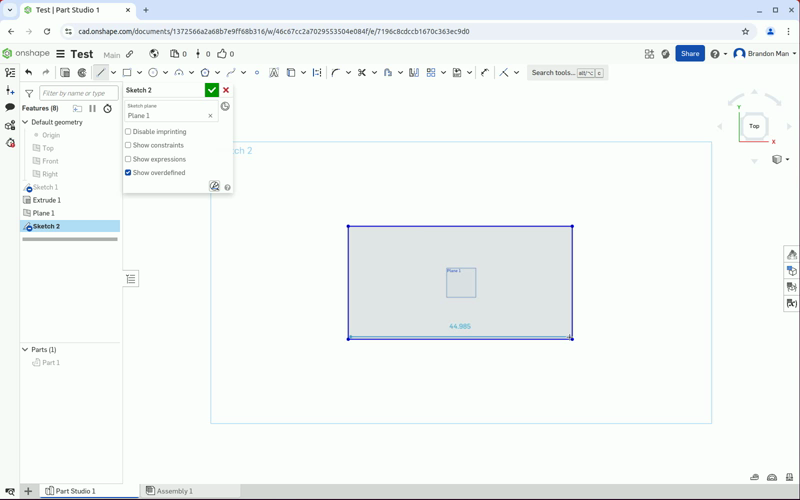
scroll(6)
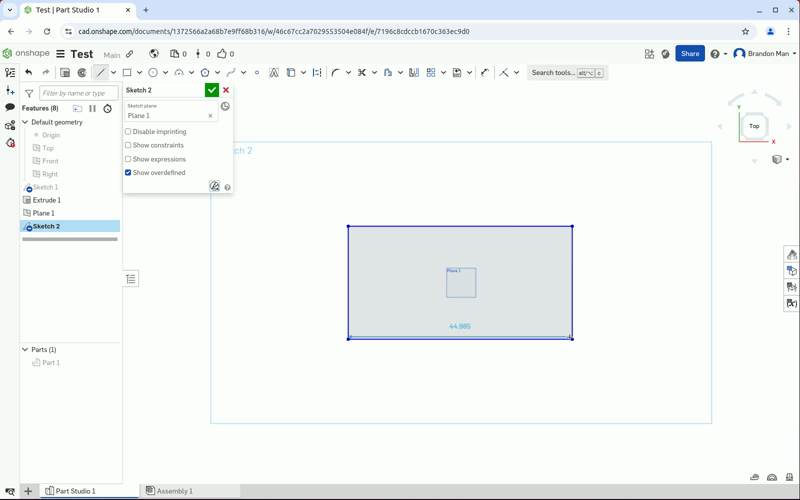
scroll(6)
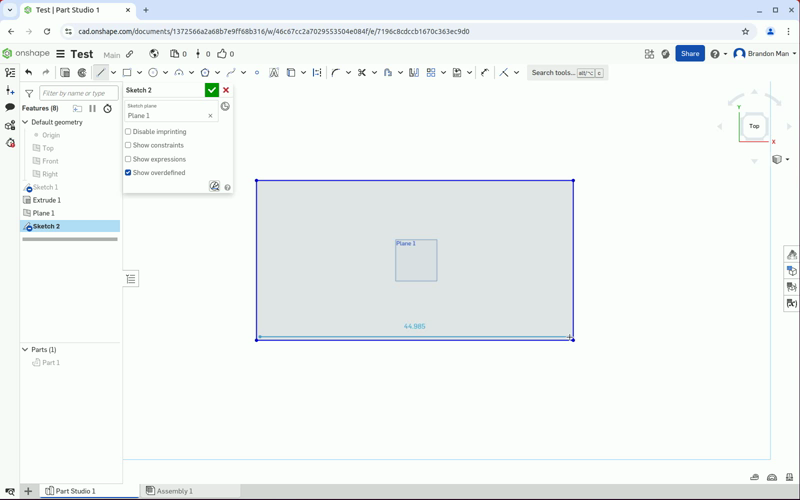
scroll(6)
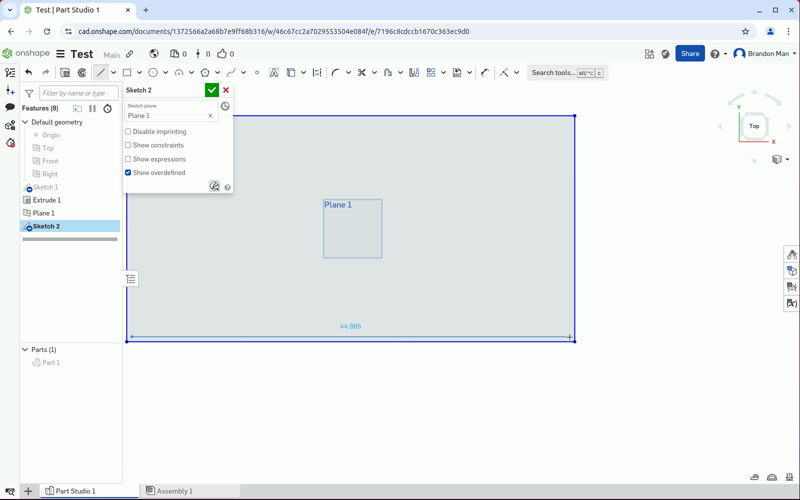
scroll(6)
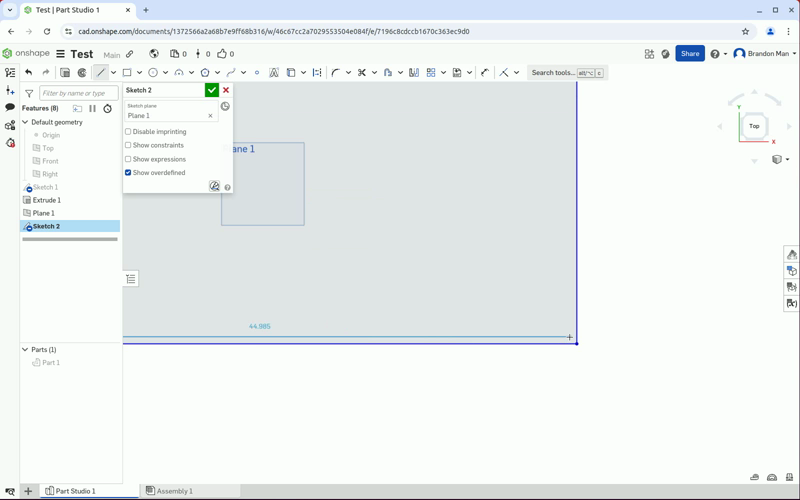
scroll(6)
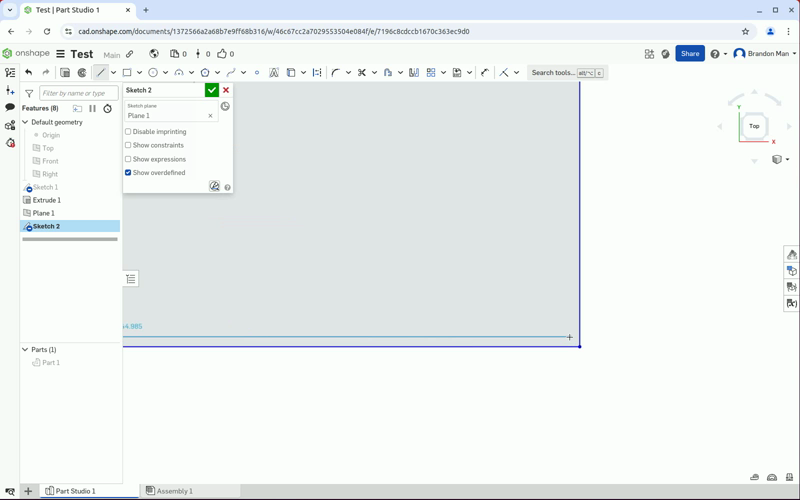
scroll(6)
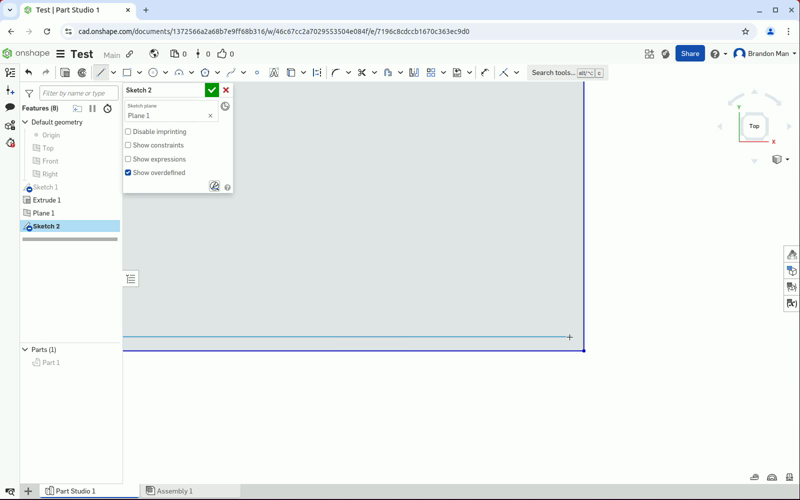
scroll(6)
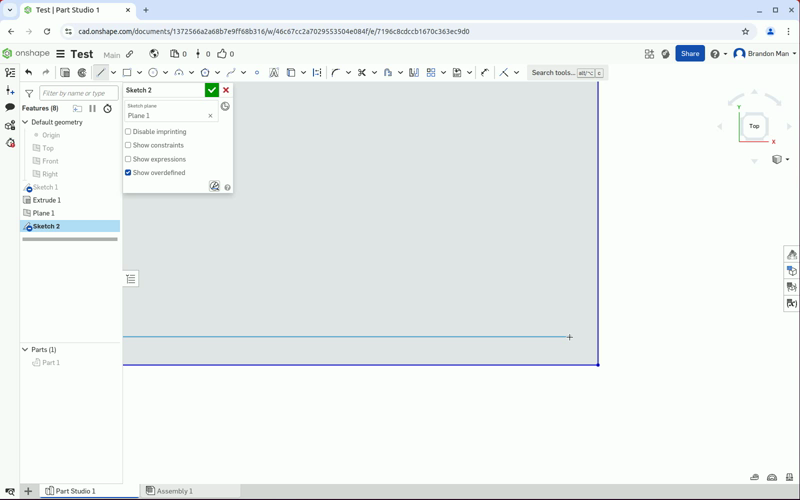
click(569, 336)
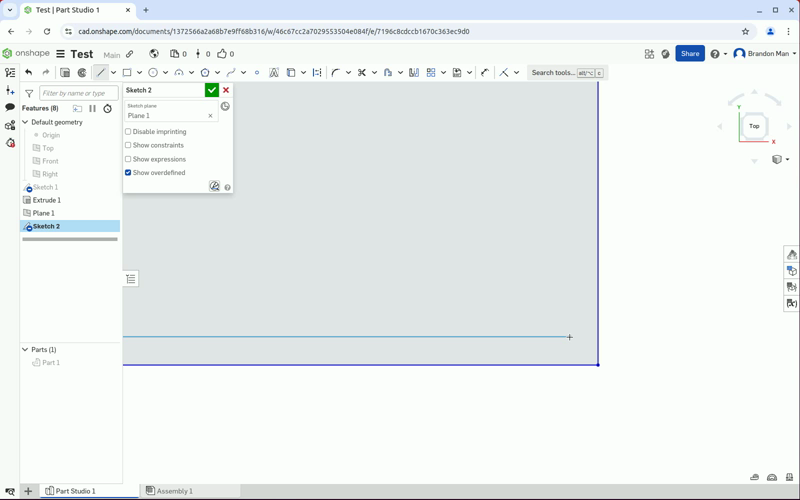
scroll(-6)
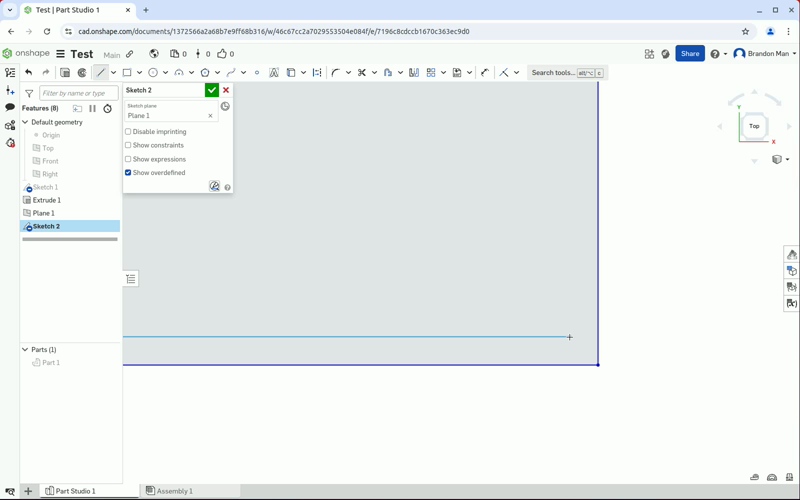
scroll(-6)
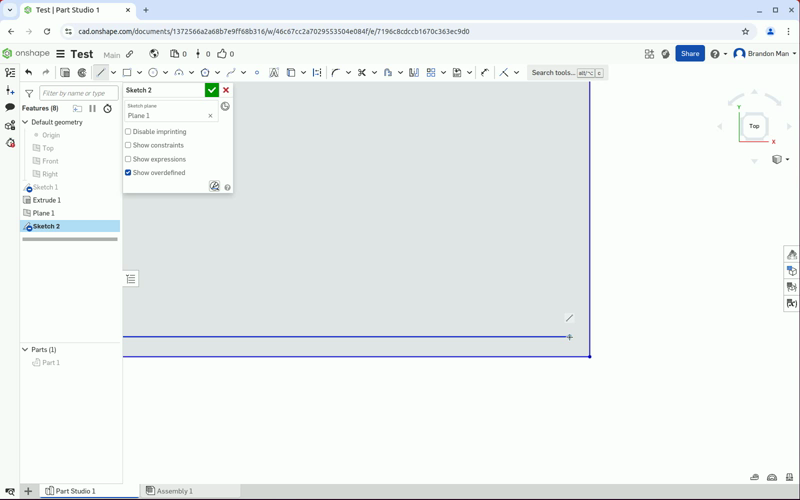
scroll(-6)
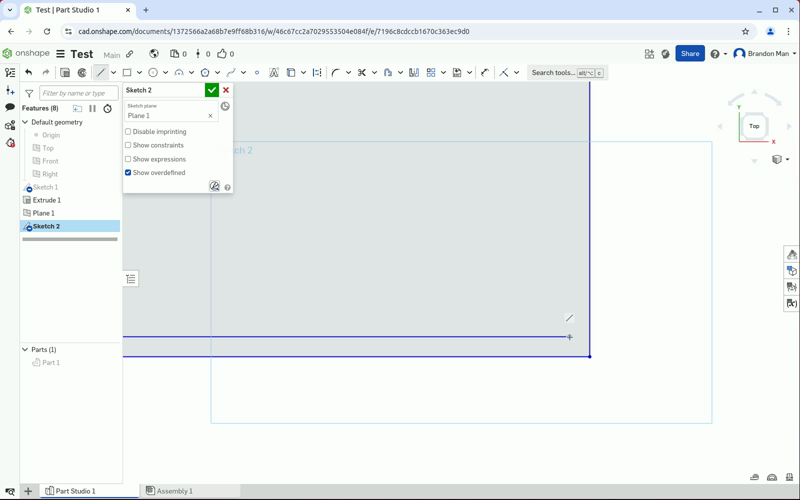
scroll(-6)
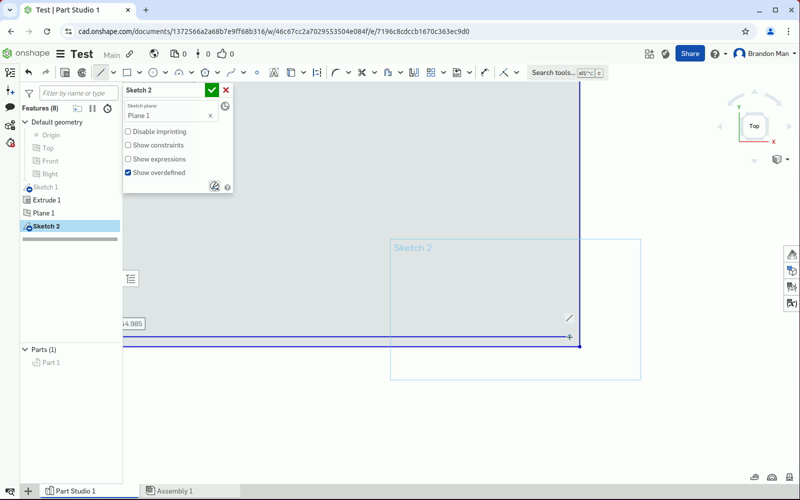
scroll(-6)
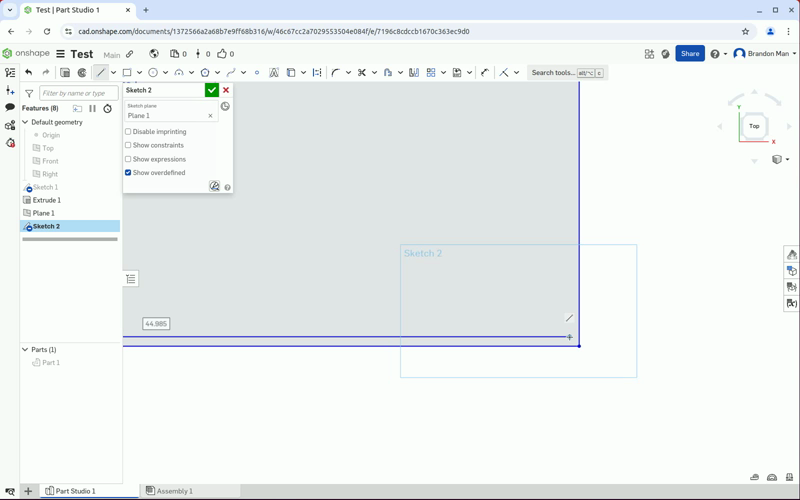
scroll(-6)
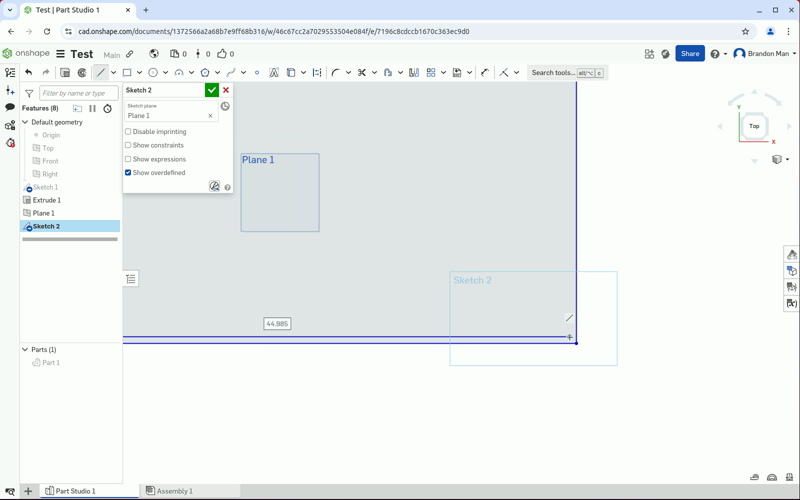
scroll(-6)
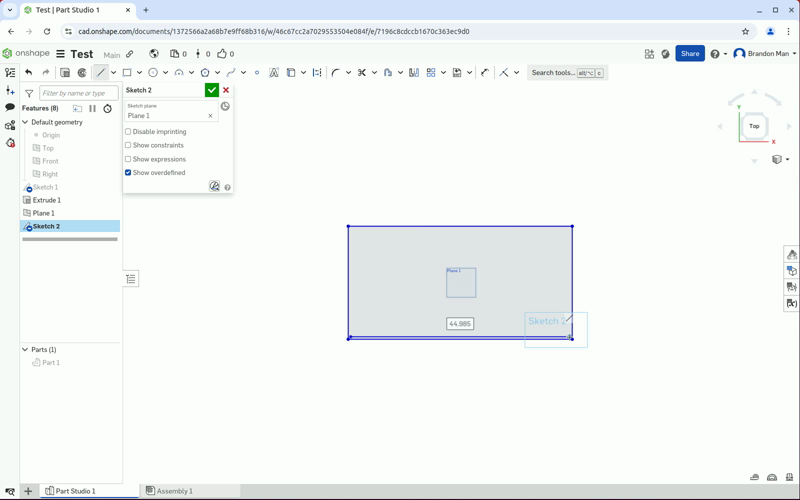
key_up(shift)
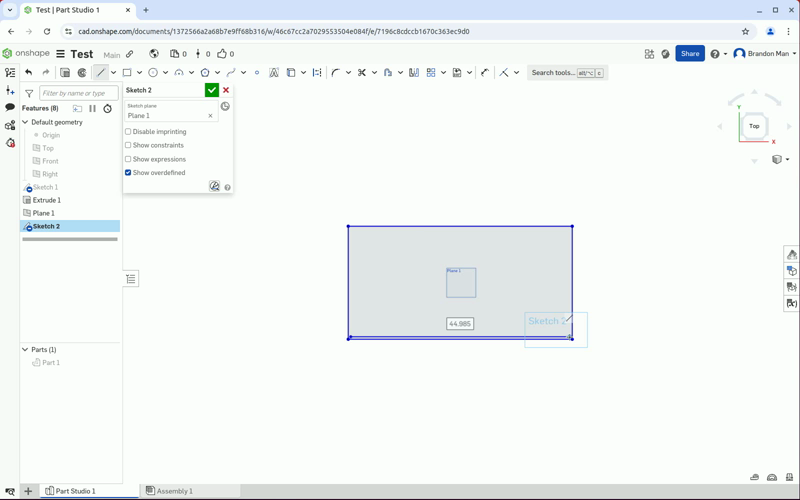
key_down(shift)
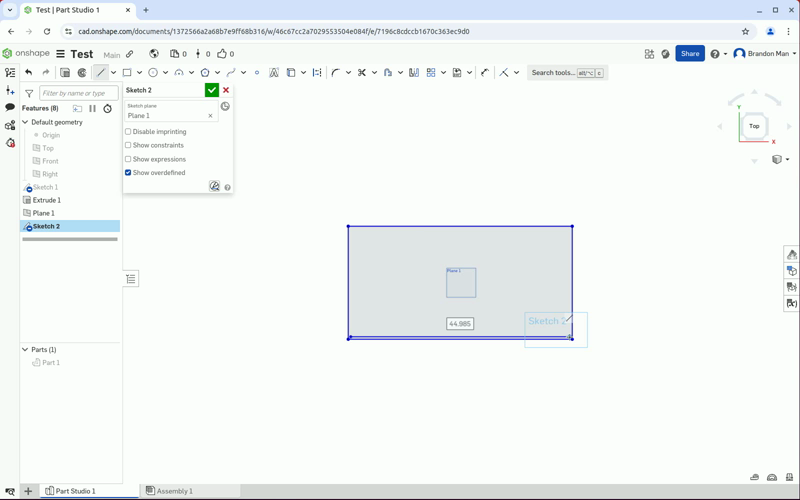
mouse_move(569, 230)
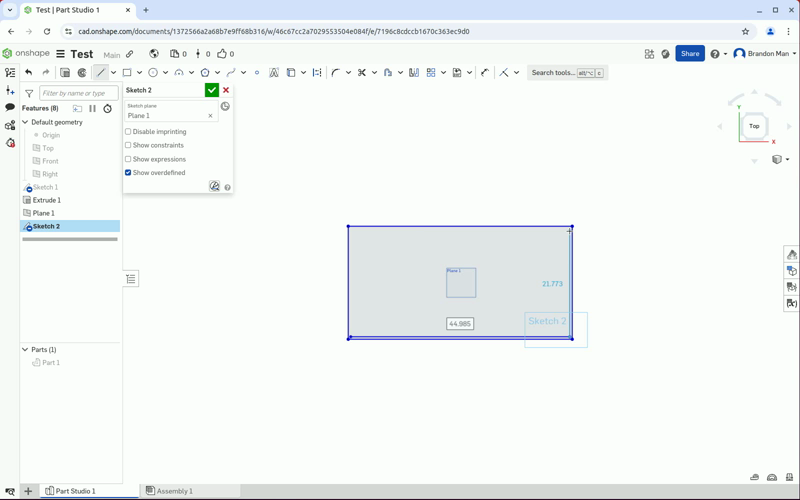
click(569, 230)
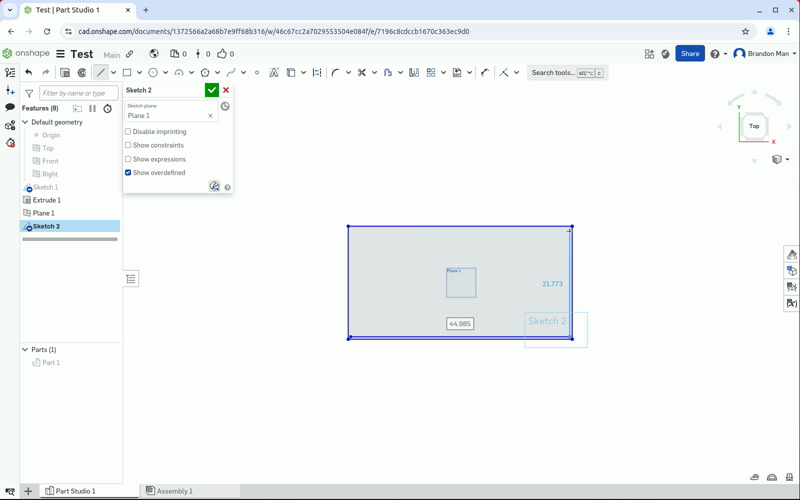
key_up(shift)
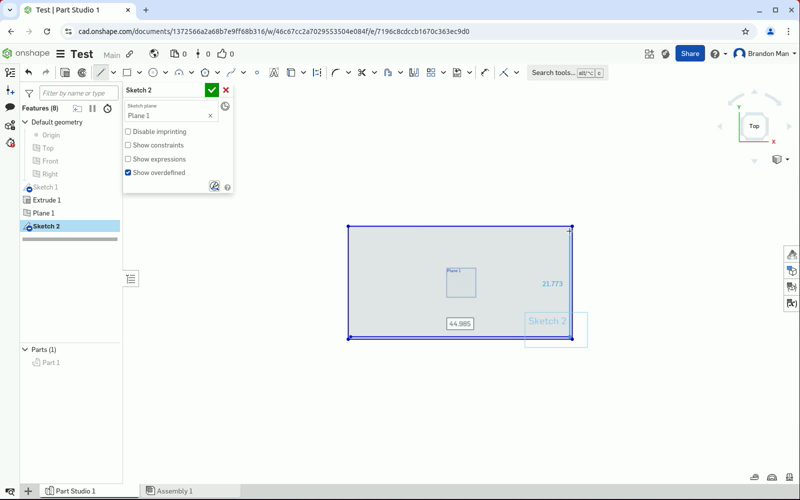
key_down(shift)
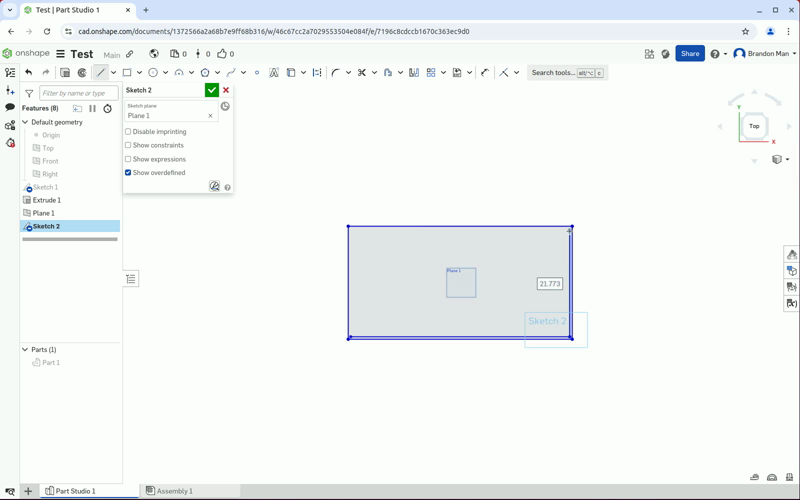
mouse_move(350, 230)
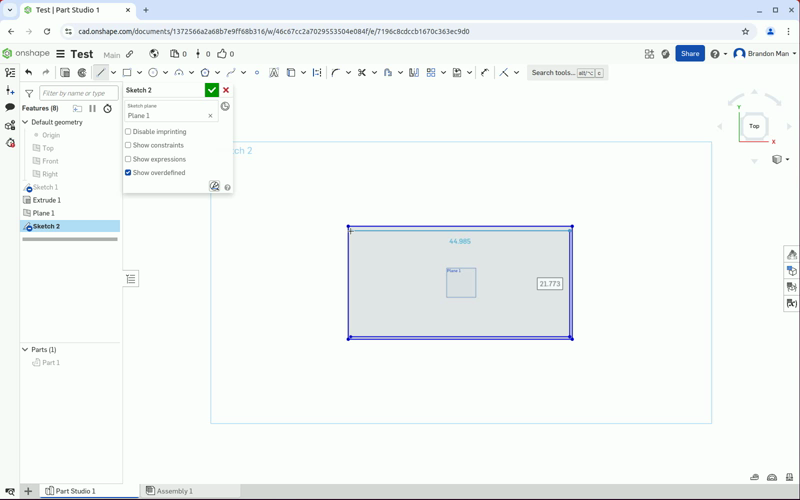
click(350, 230)
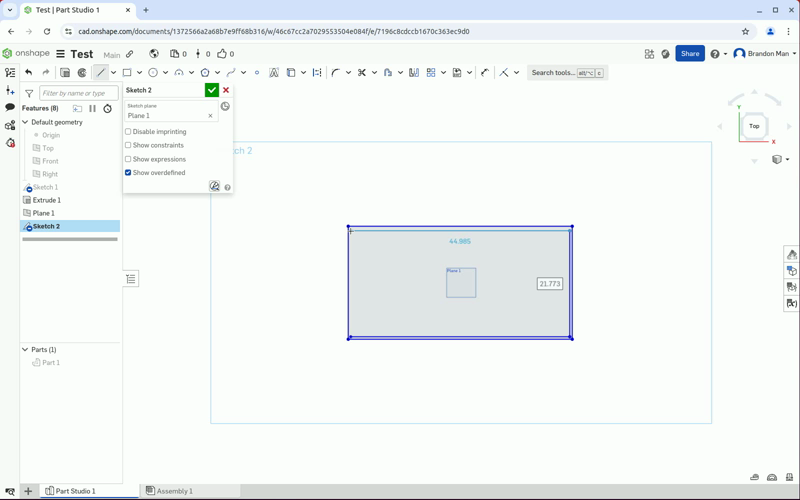
key_up(shift)
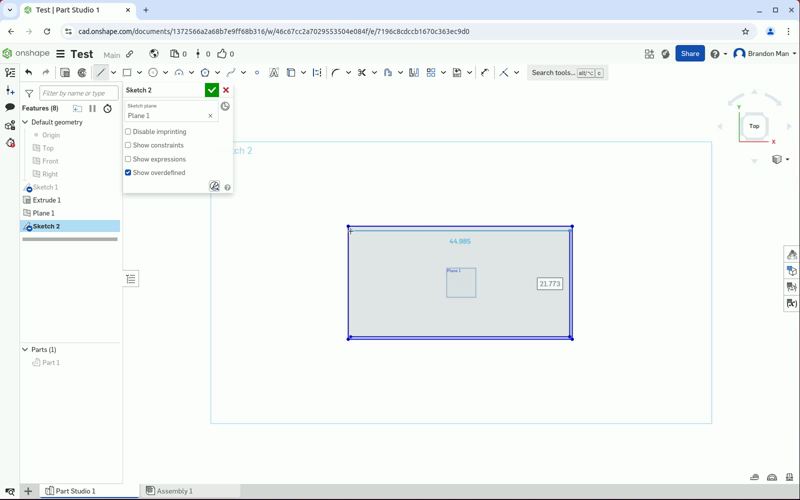
key_down(shift)
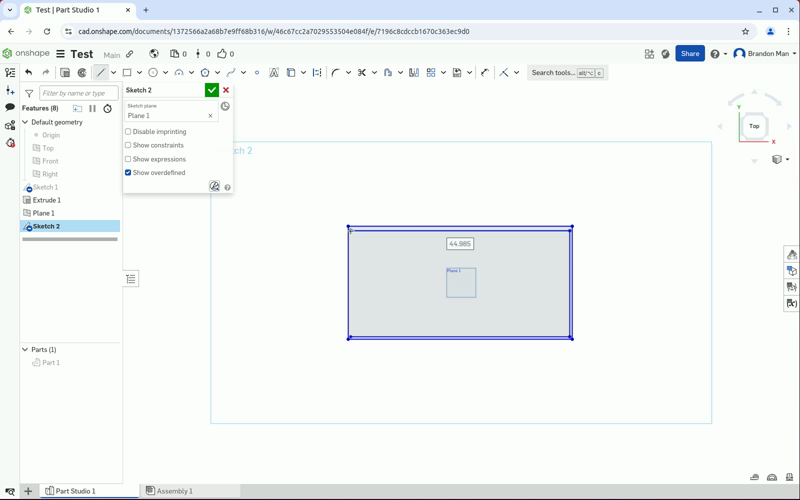
mouse_move(350, 336)
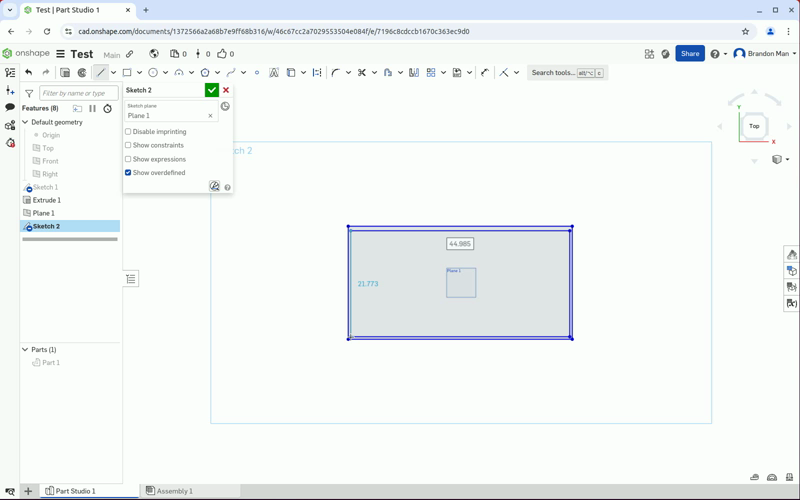
scroll(6)
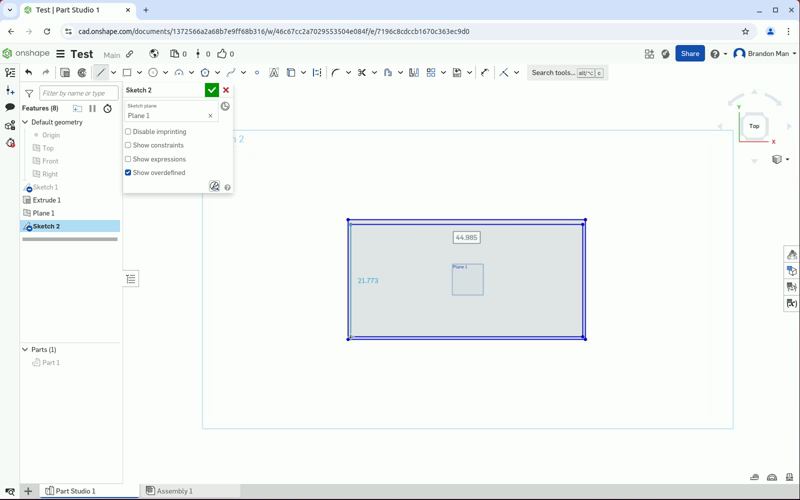
scroll(6)
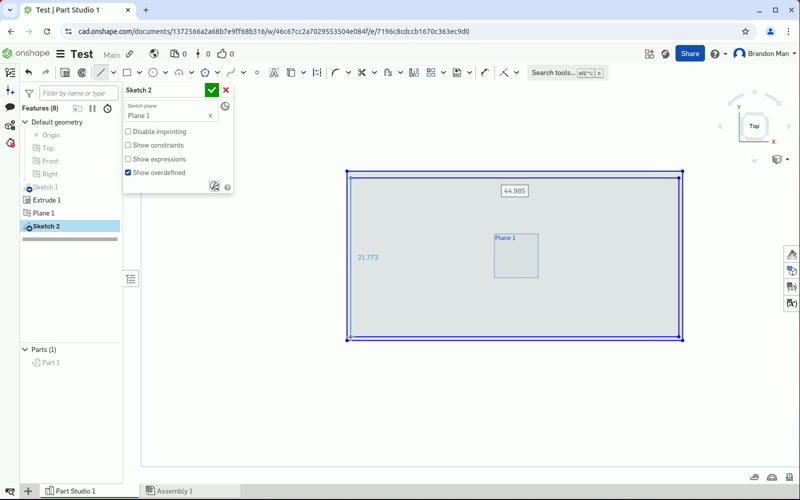
scroll(6)
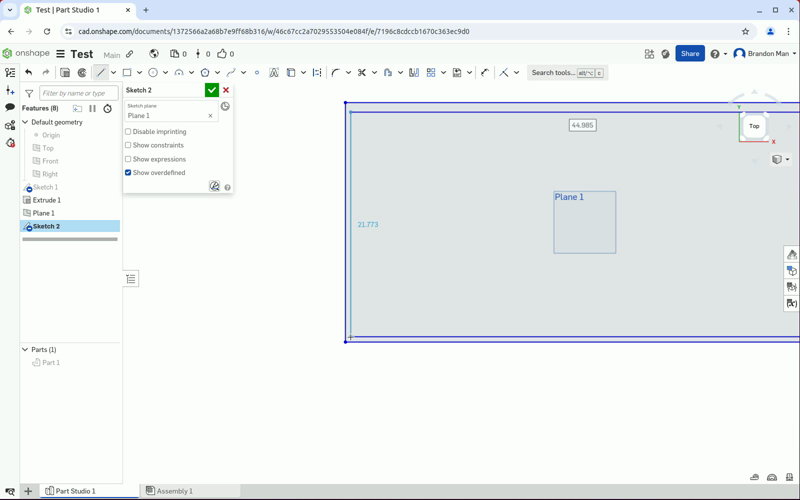
scroll(6)
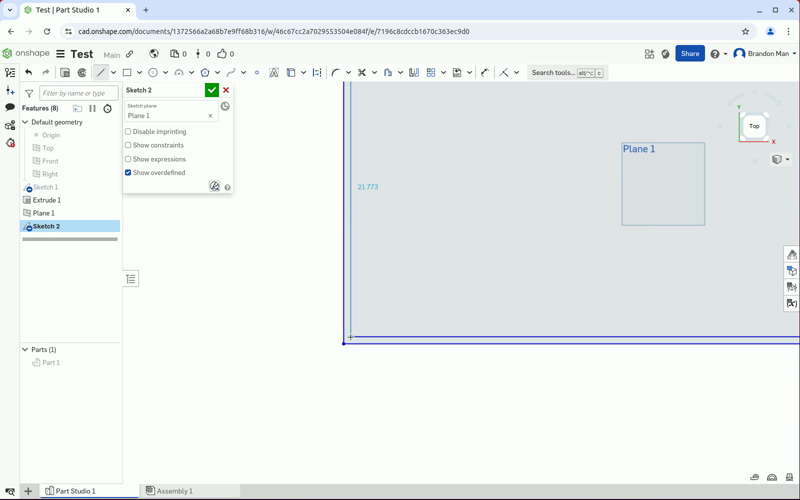
scroll(6)
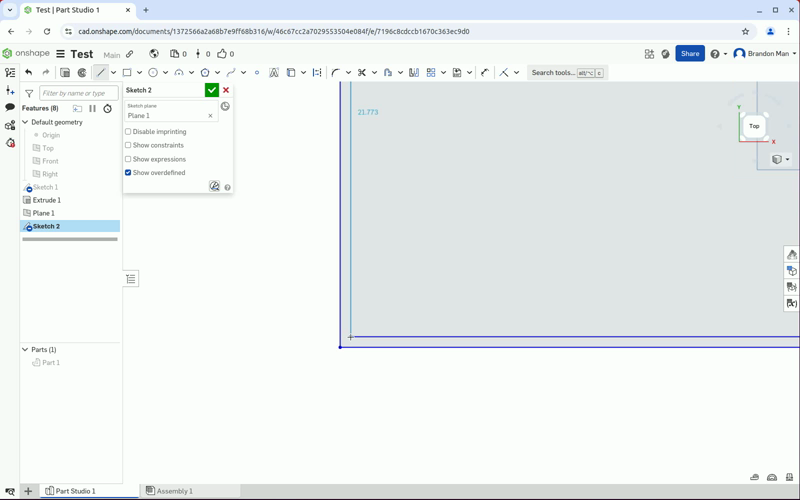
scroll(6)
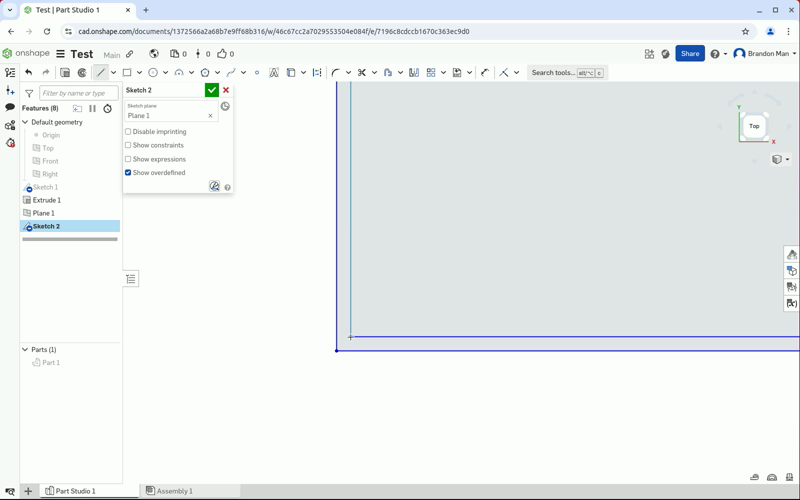
scroll(6)
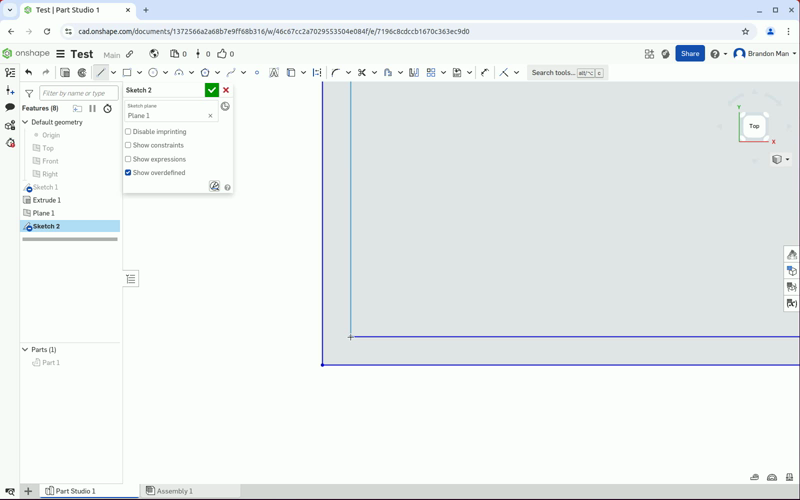
key_up(shift)
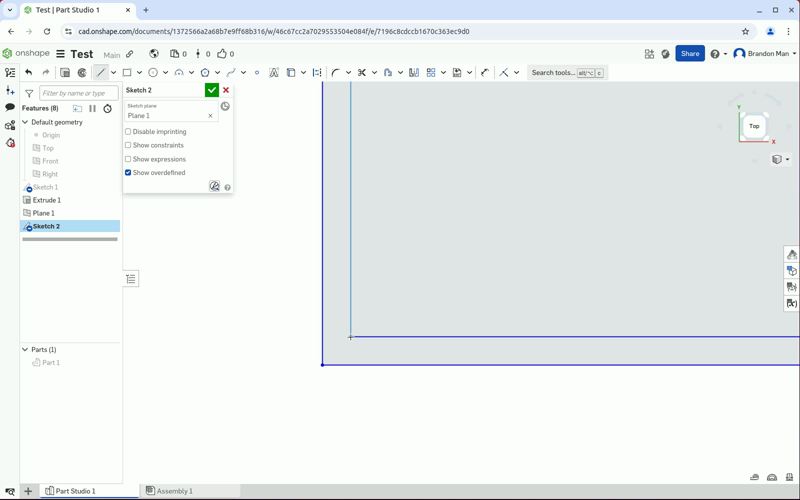
click(350, 336)
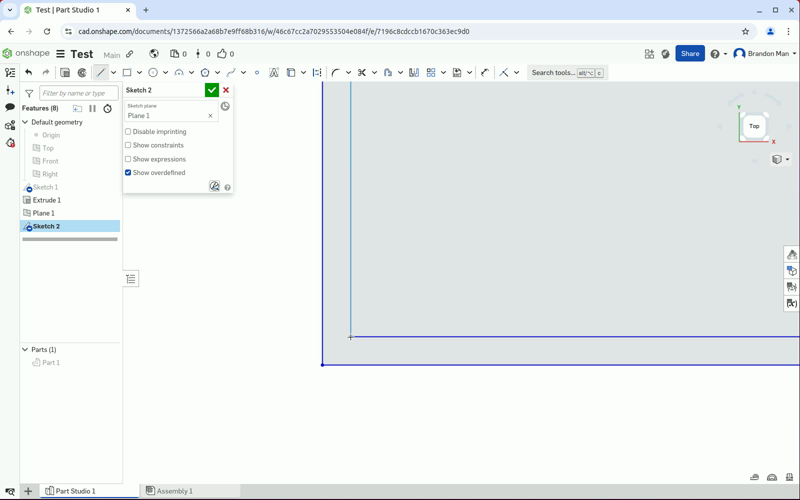
scroll(-6)
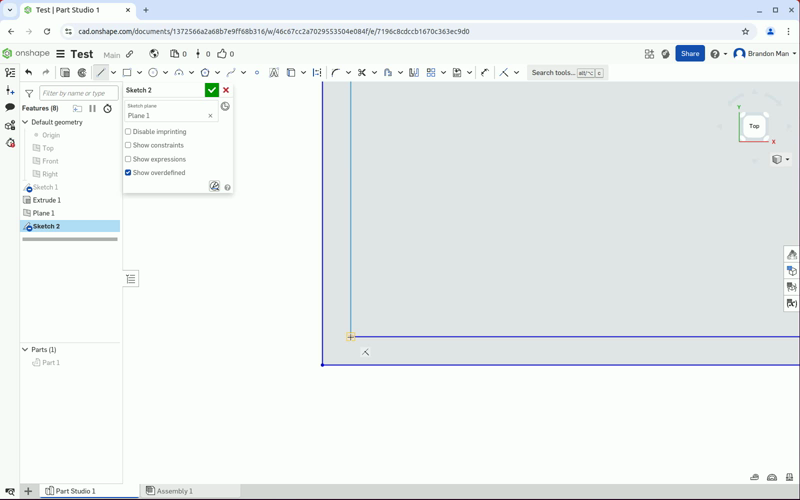
scroll(-6)
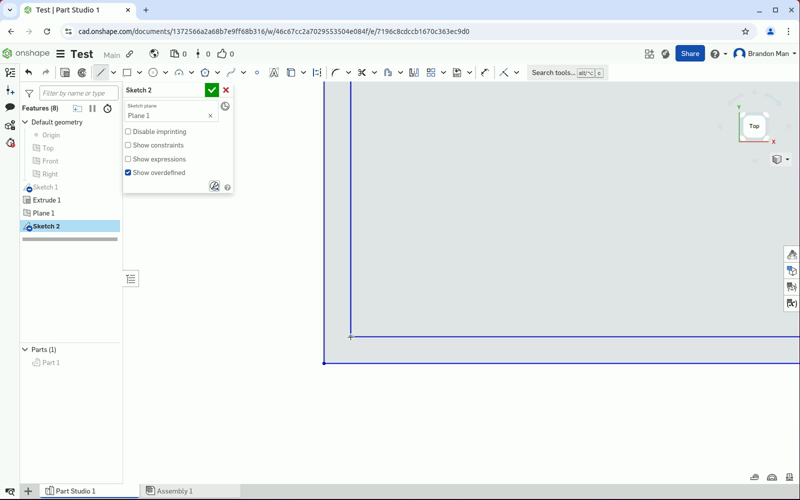
scroll(-6)
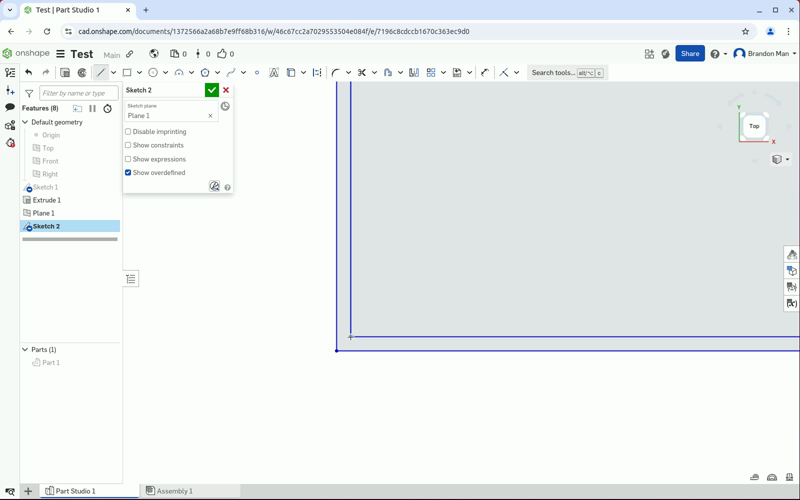
scroll(-6)
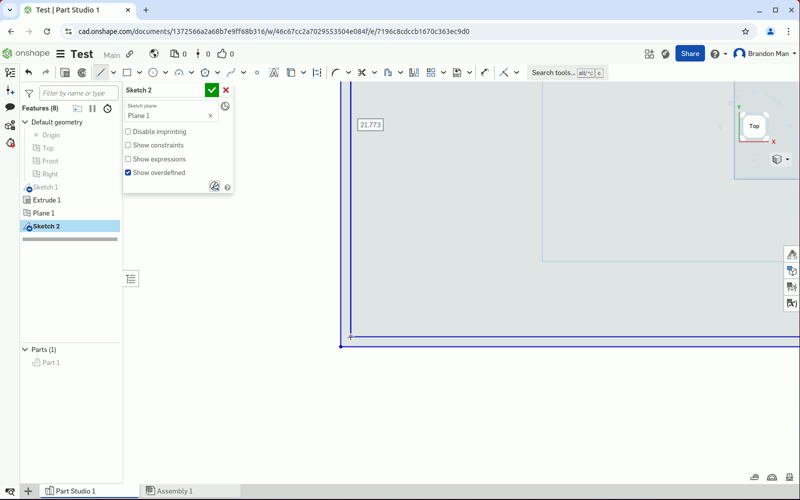
scroll(-6)
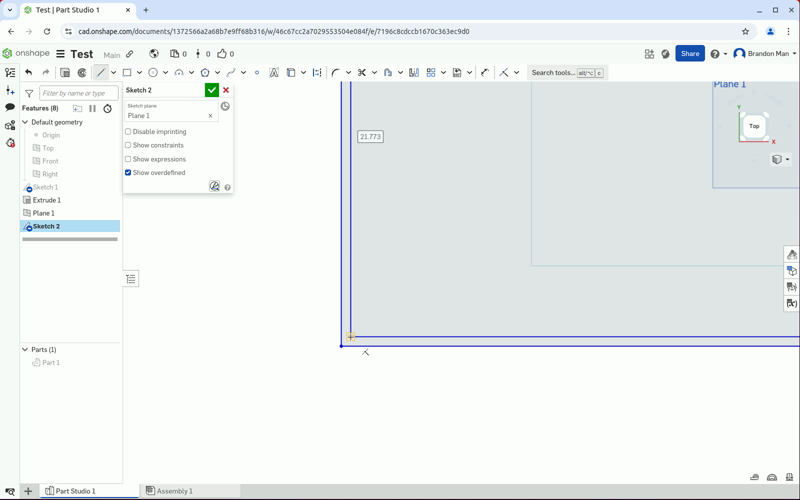
scroll(-6)
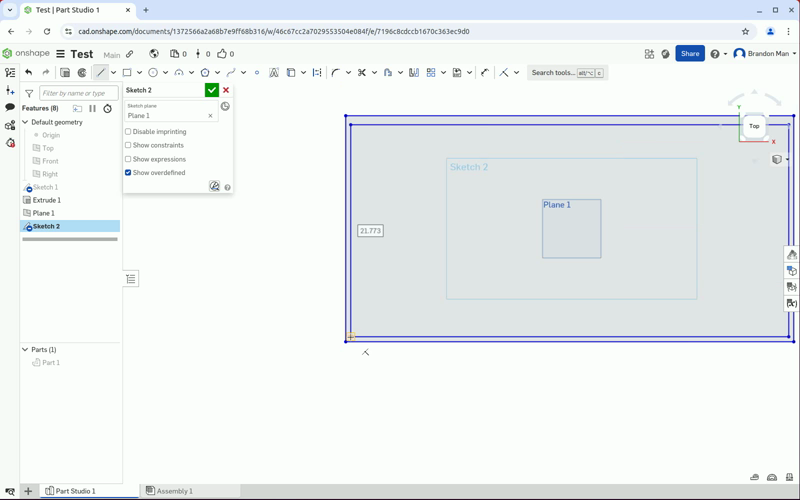
scroll(-6)
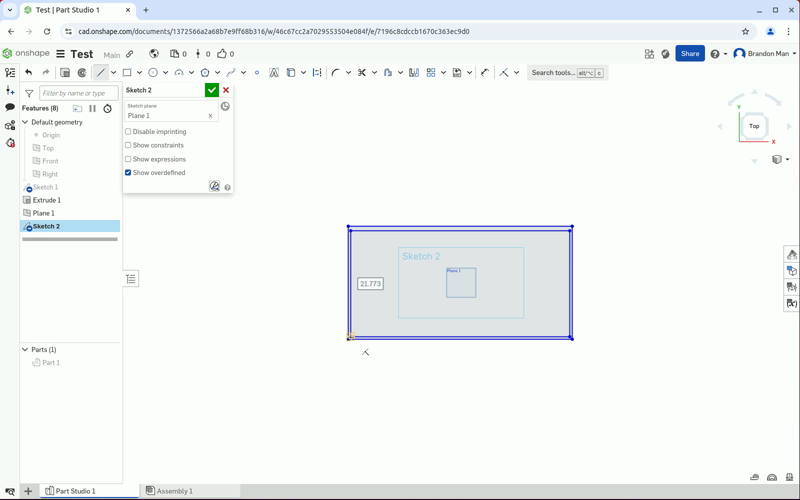
key(esc)
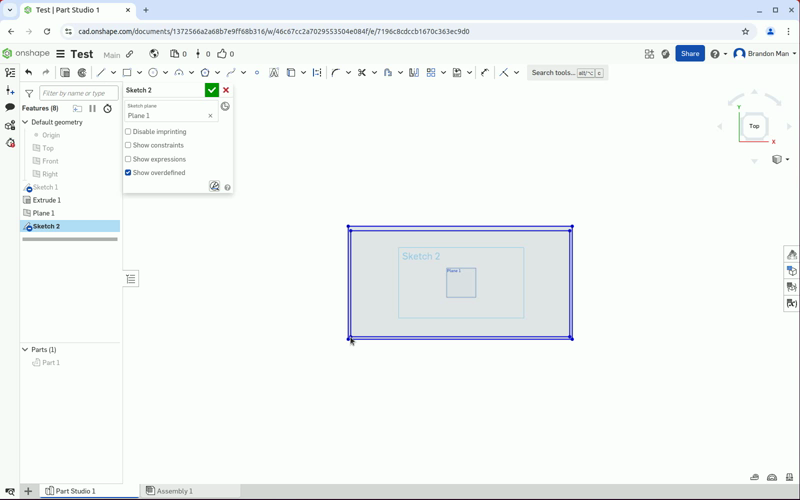
mouse_move(534, 228)
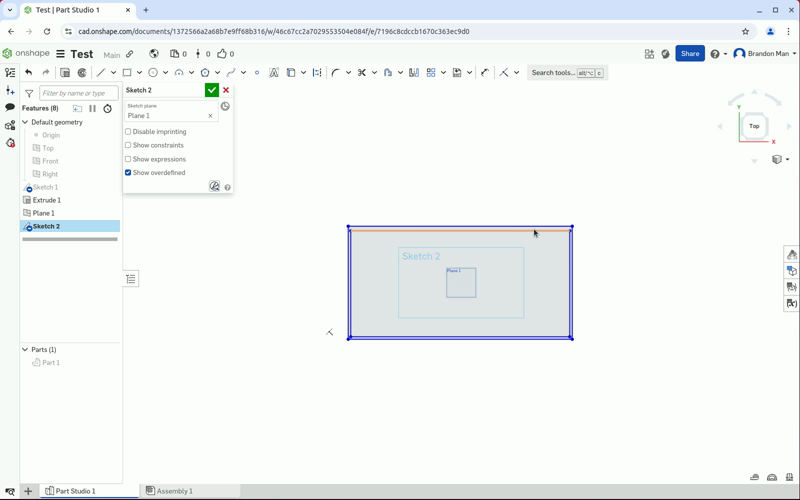
click(534, 228)
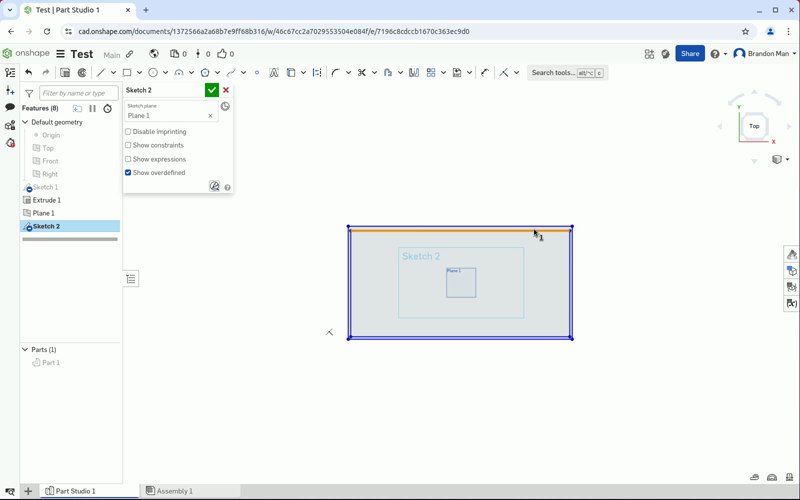
mouse_move(73, 352)
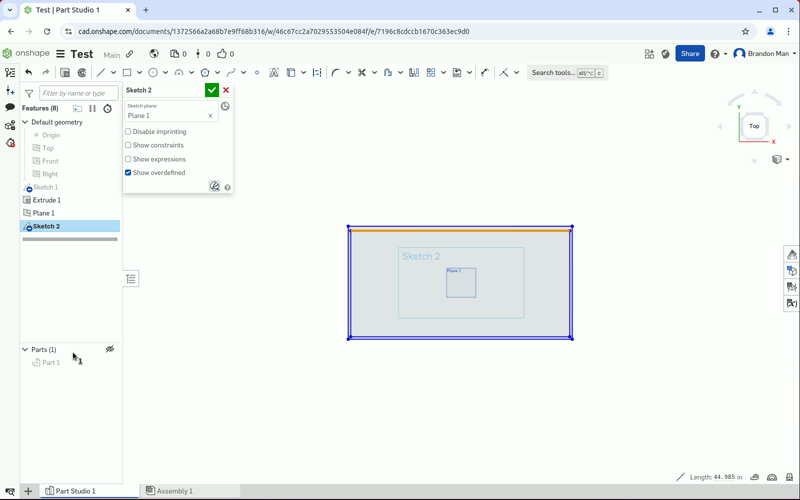
key(shift+y)
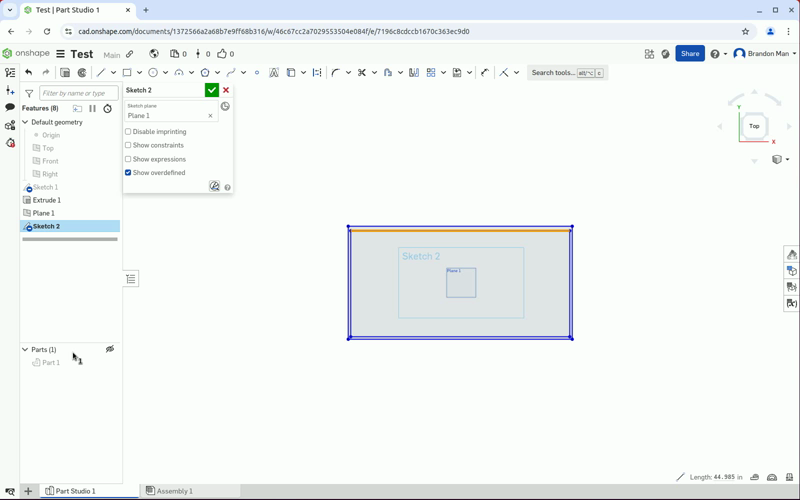
key(shift+e)
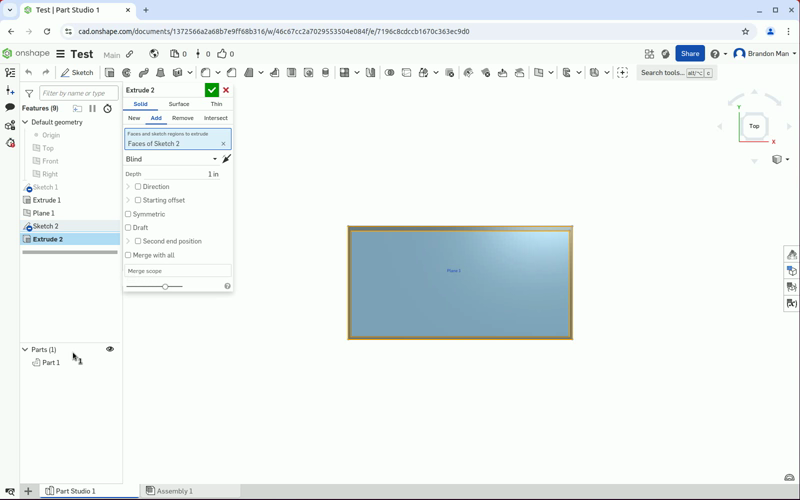
mouse_move(143, 106)
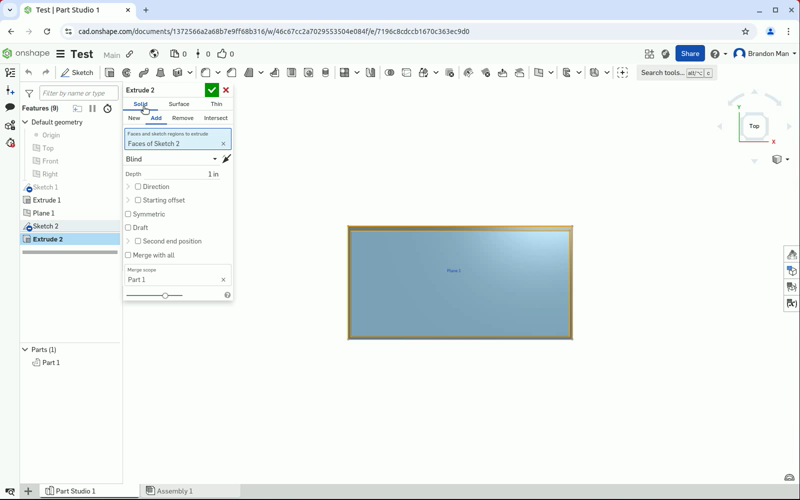
click(143, 106)
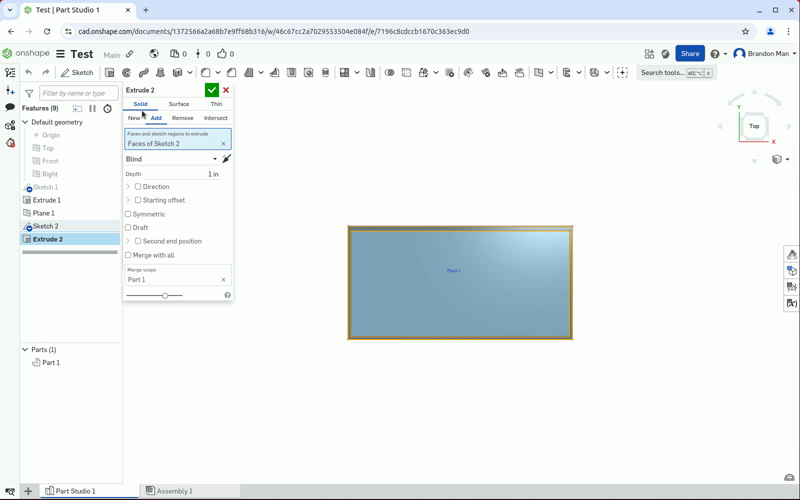
mouse_move(137, 120)
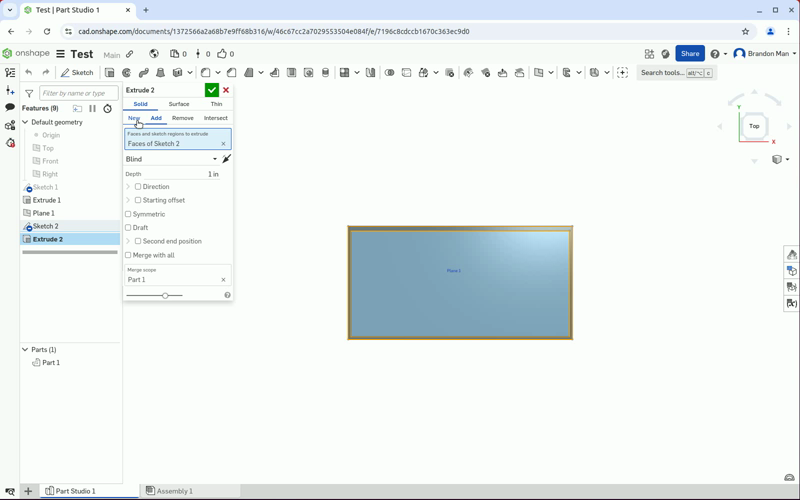
click(137, 120)
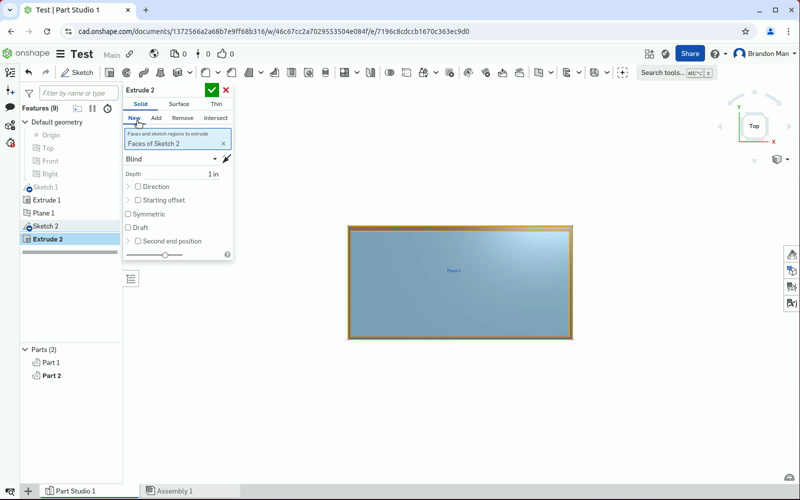
key(tab, 4)
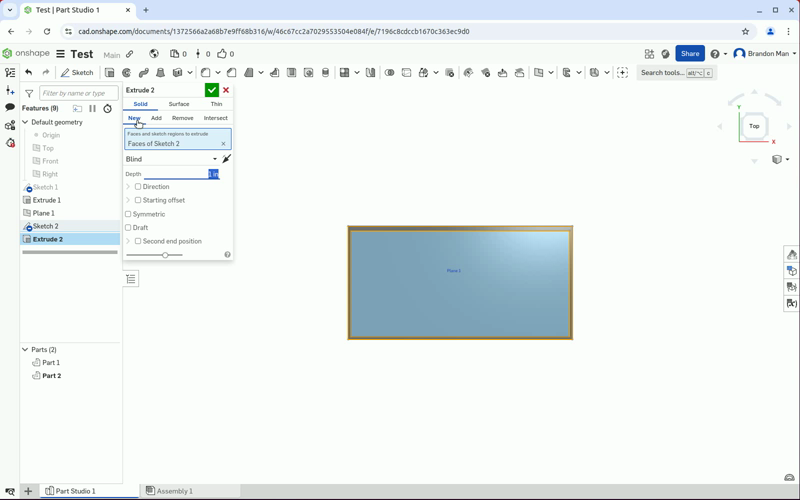
text(15.646)
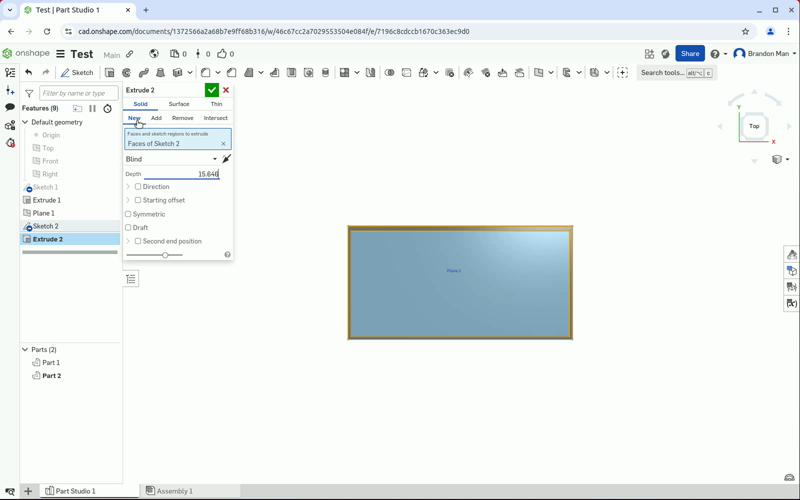
key(enter)
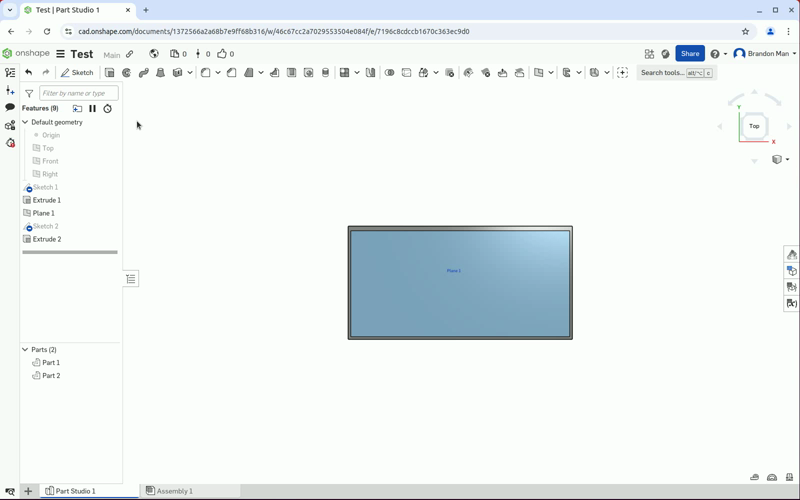
key(shift+h)
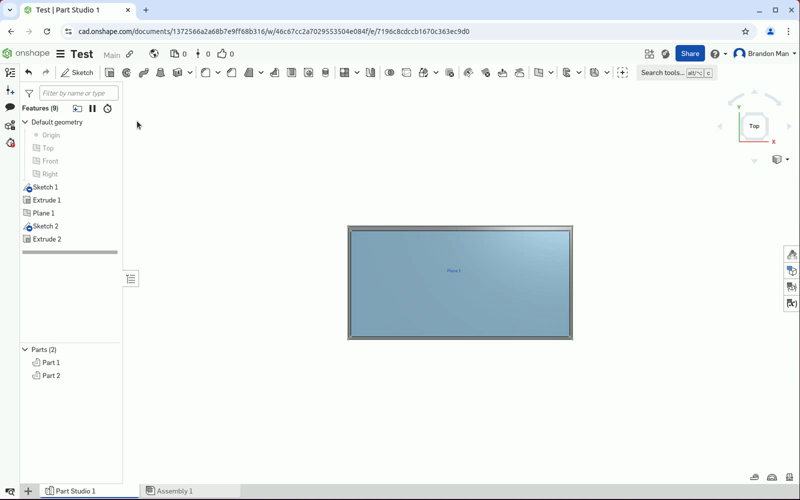
key(shift+h)
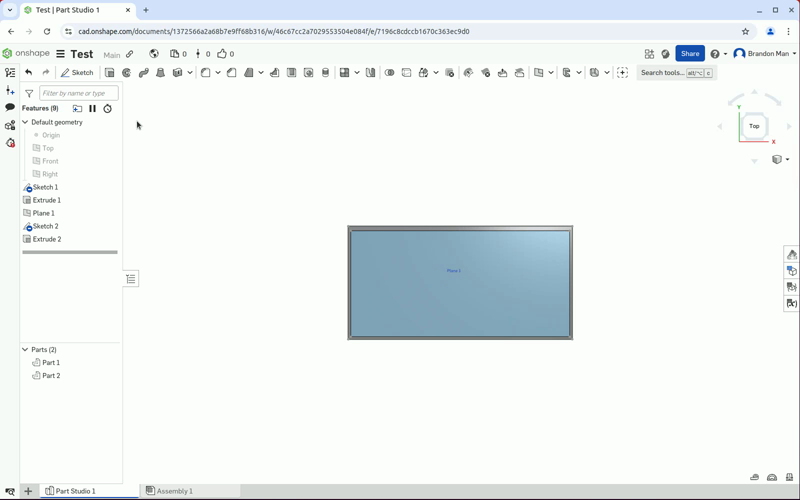
key(shift+7)
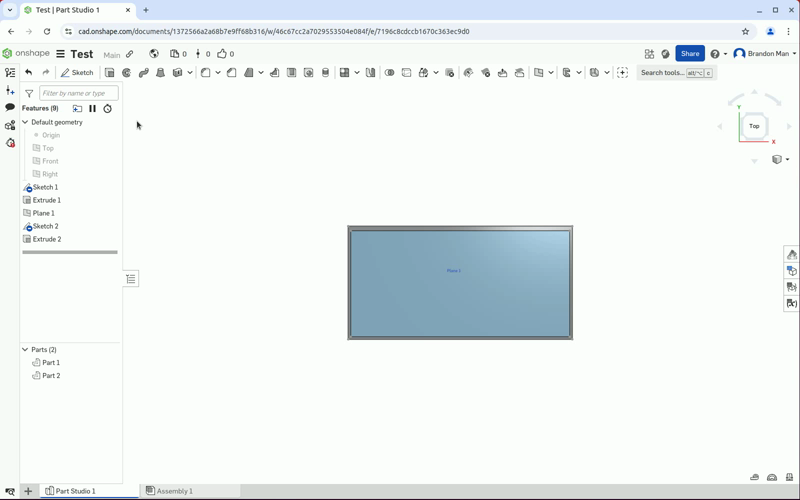
key(up, 3)
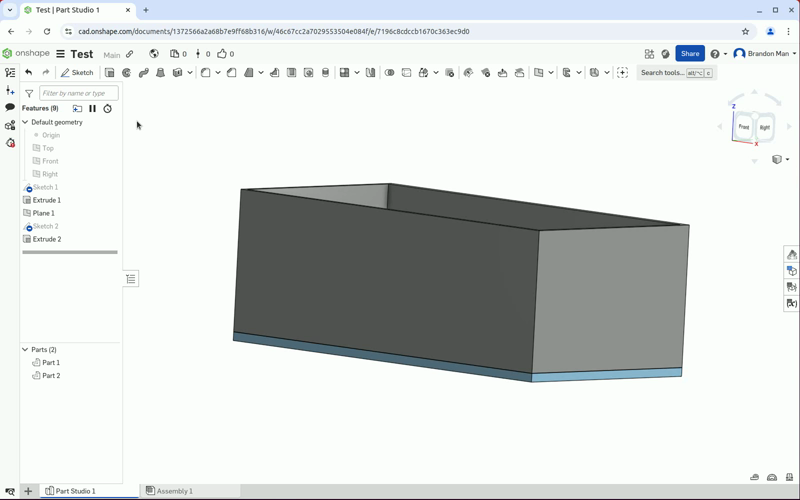
key(left, 3)
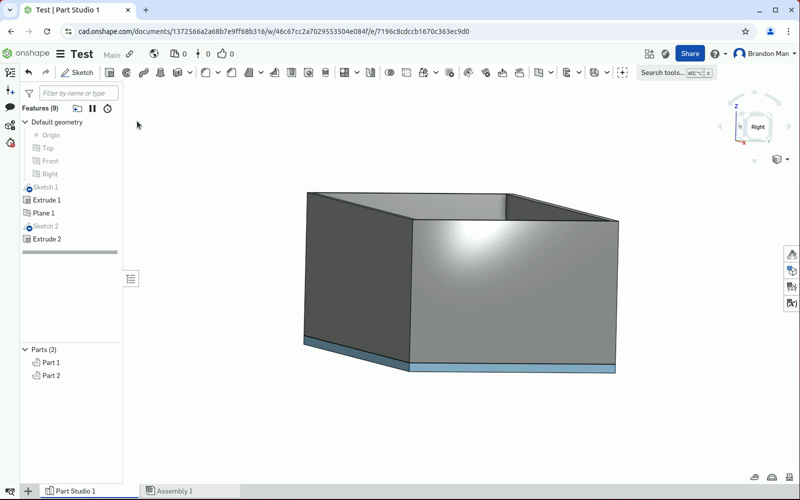
key(right, 3)
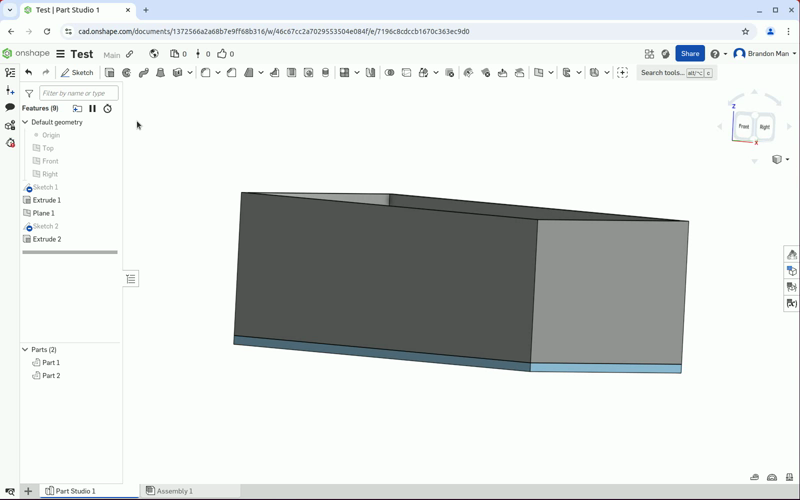
key(down, 3)
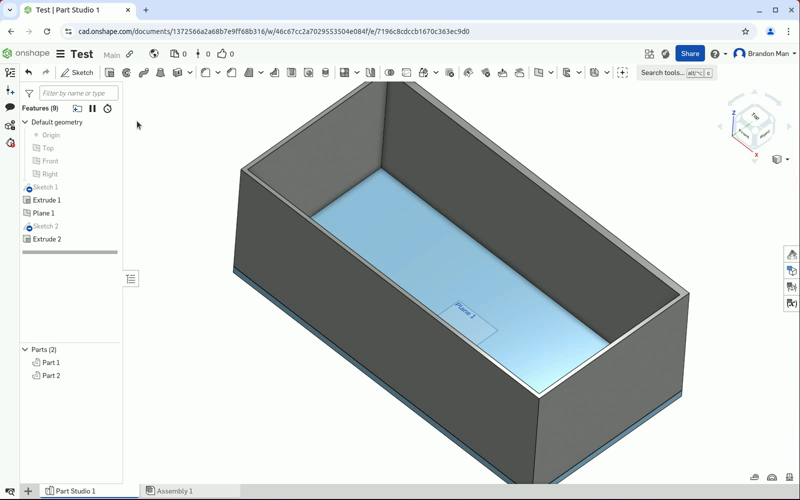
mouse_move(73, 189)
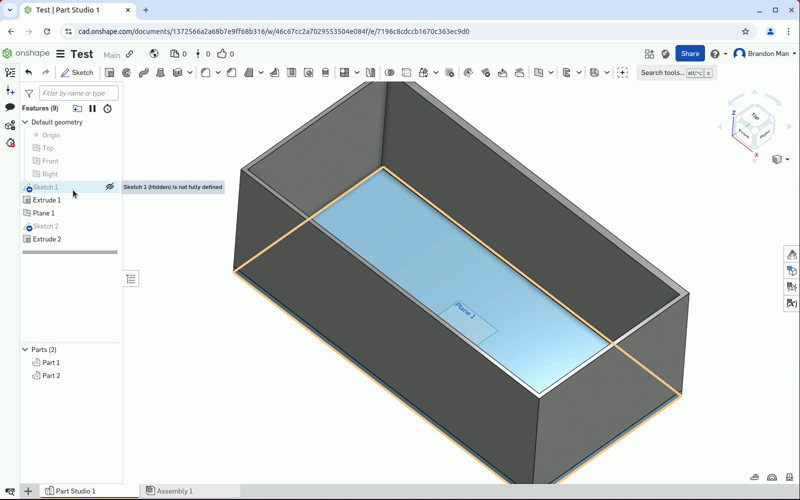
click(73, 189)